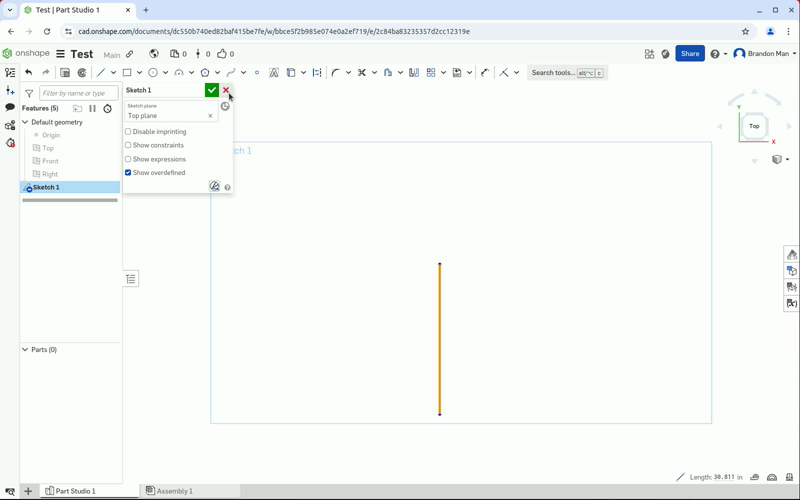
key(shift+h)
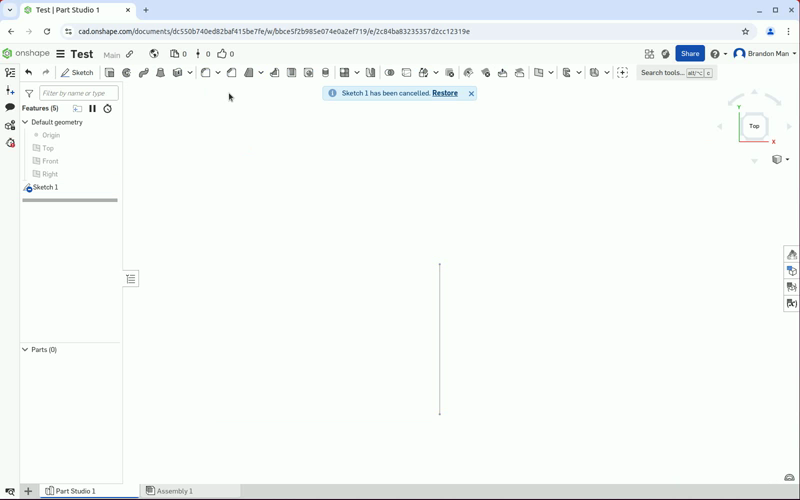
key(shift+s)
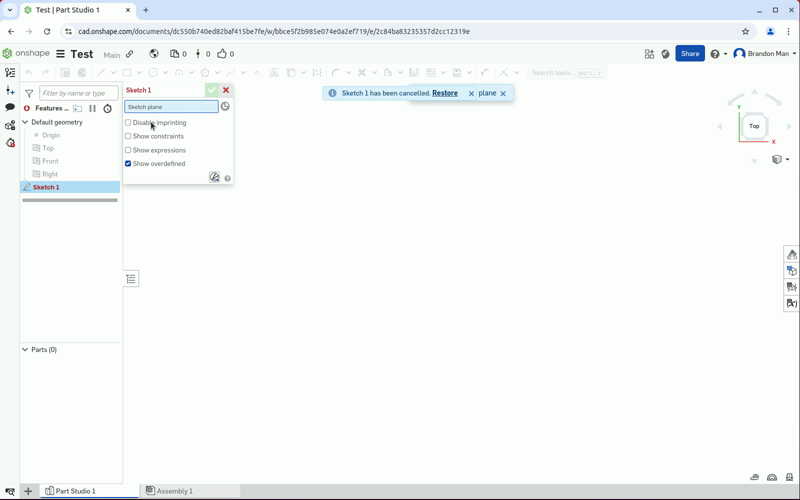
mouse_move(73, 150)
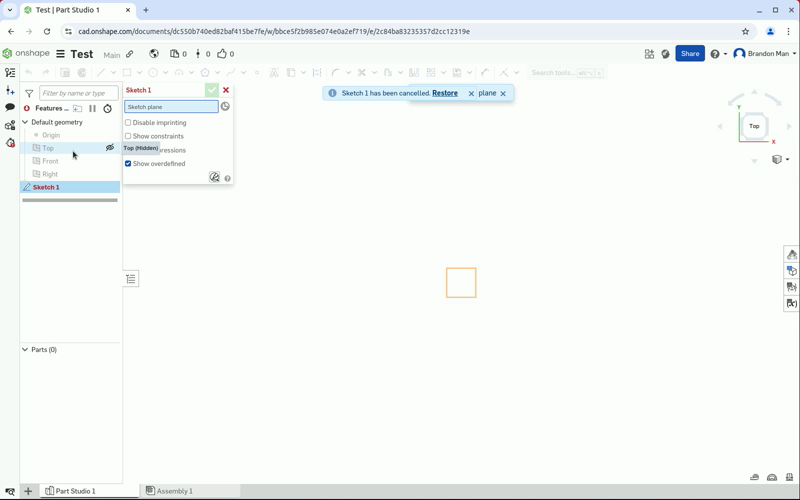
click(73, 150)
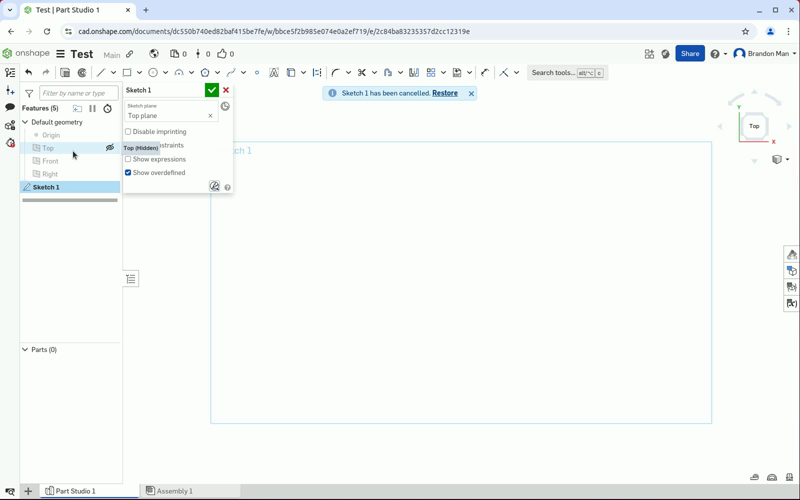
mouse_move(73, 352)
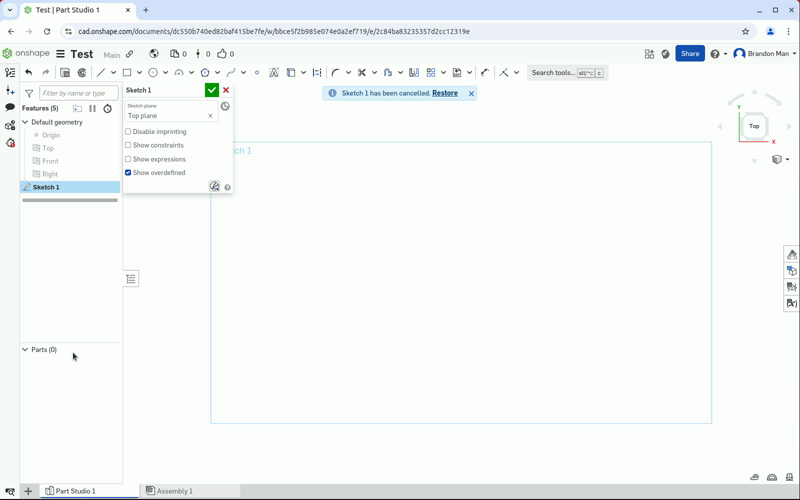
key(y)
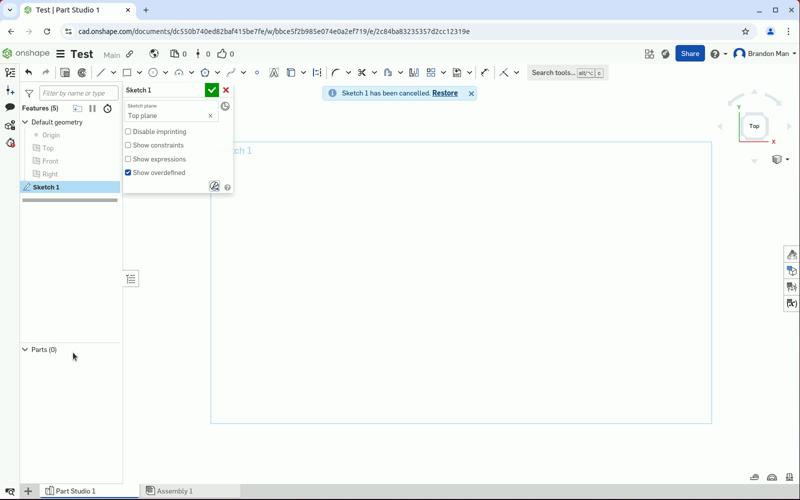
key(l)
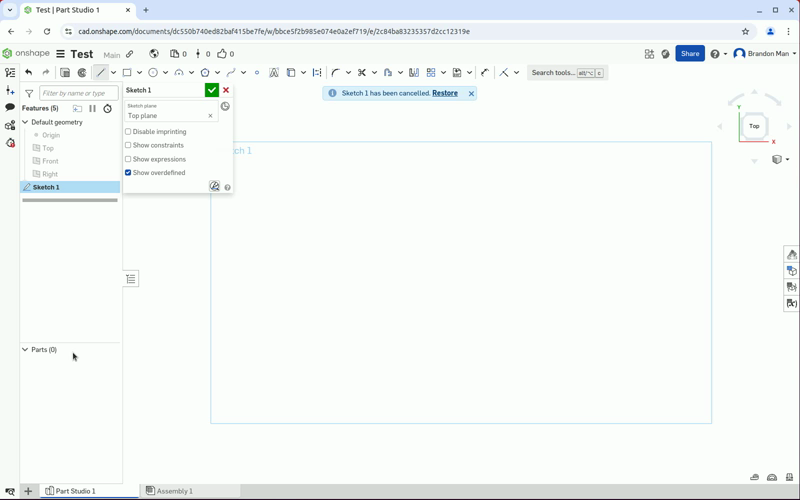
key_down(shift)
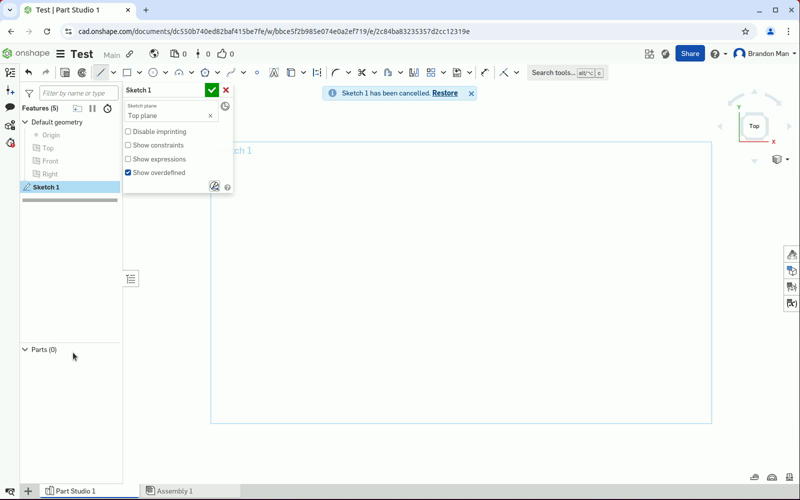
mouse_move(391, 326)
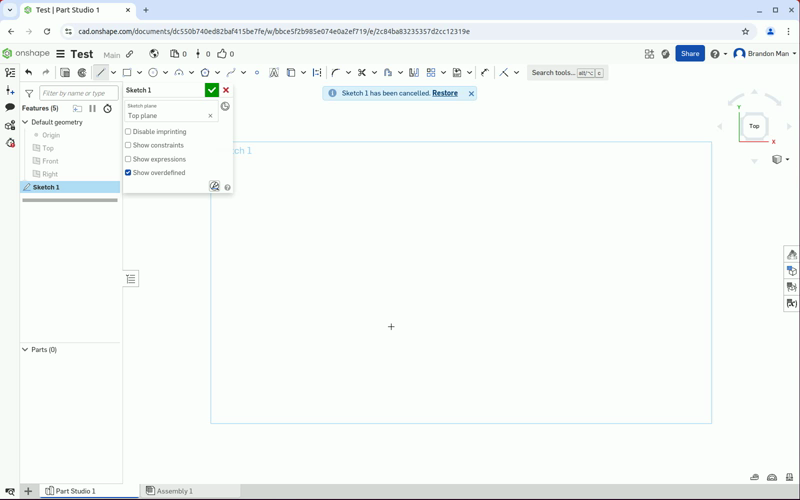
click(391, 326)
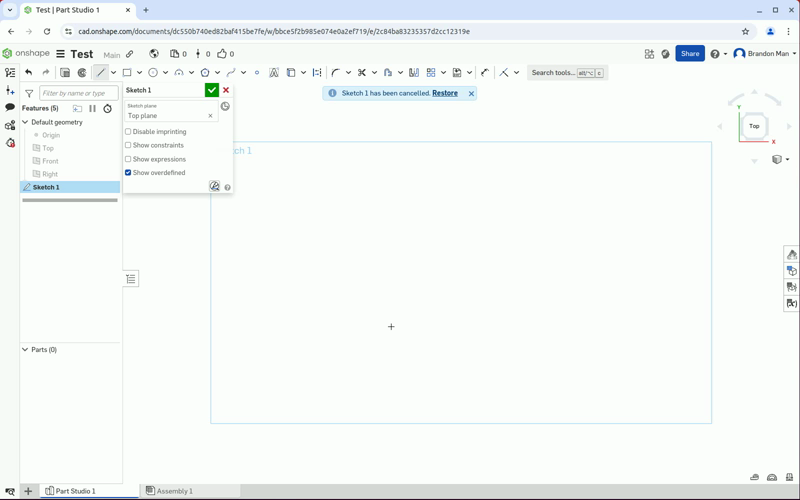
key_up(shift)
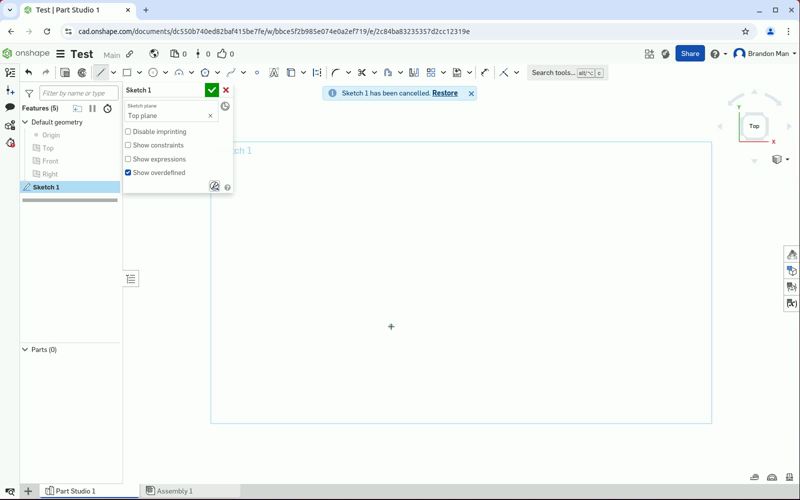
key_down(shift)
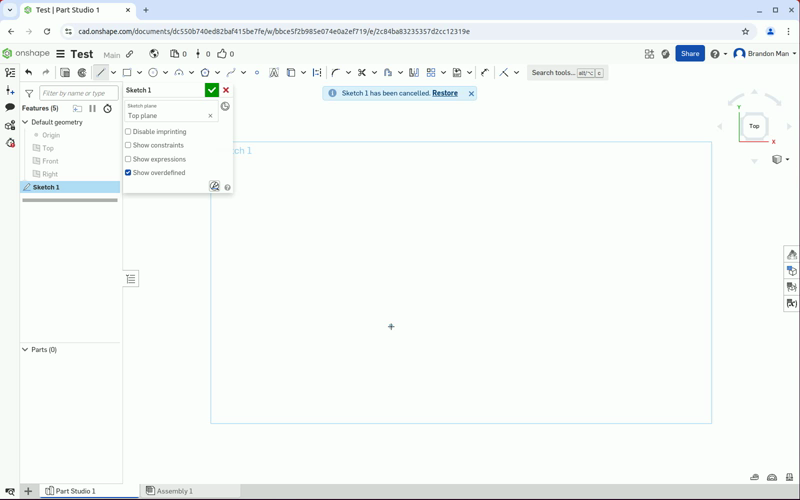
mouse_move(529, 324)
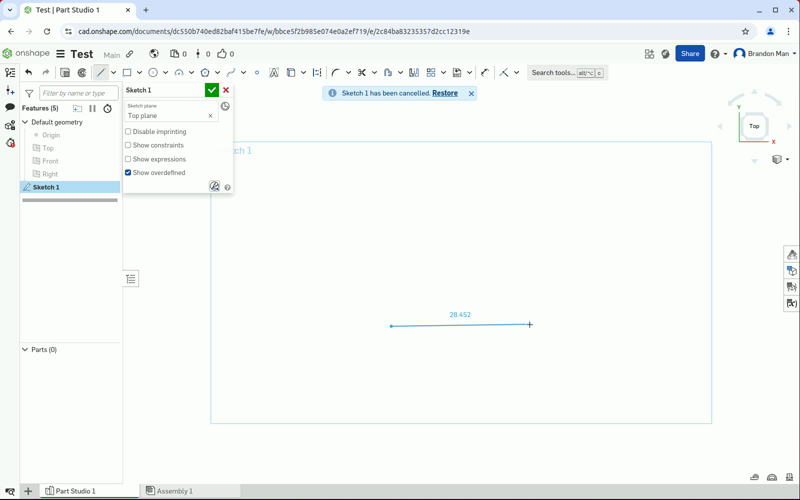
click(529, 324)
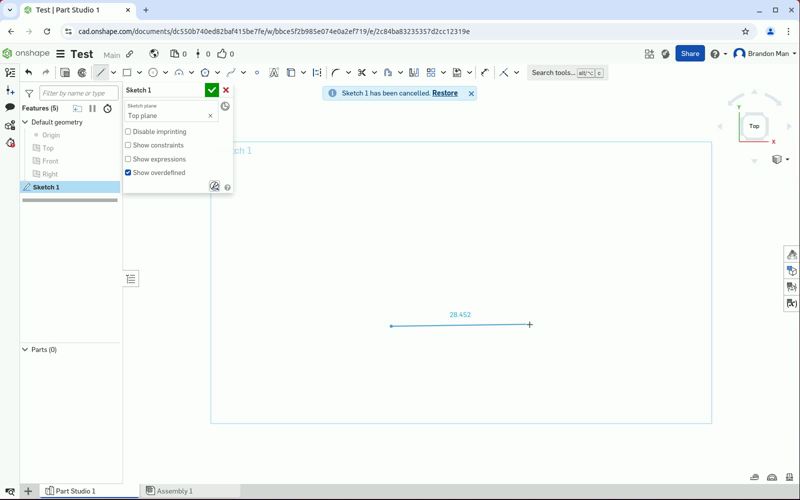
key_up(shift)
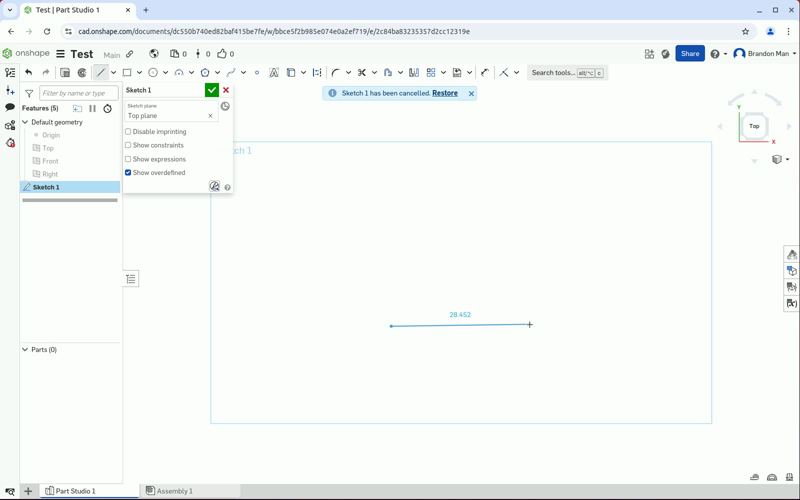
key(esc)
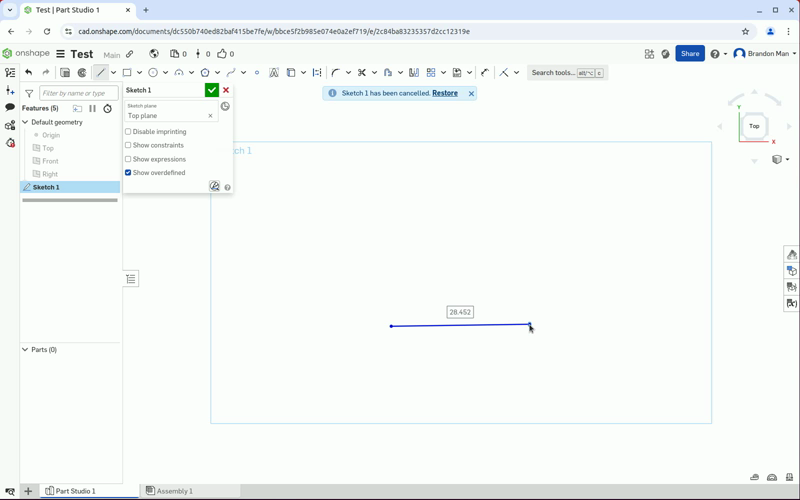
key(a)
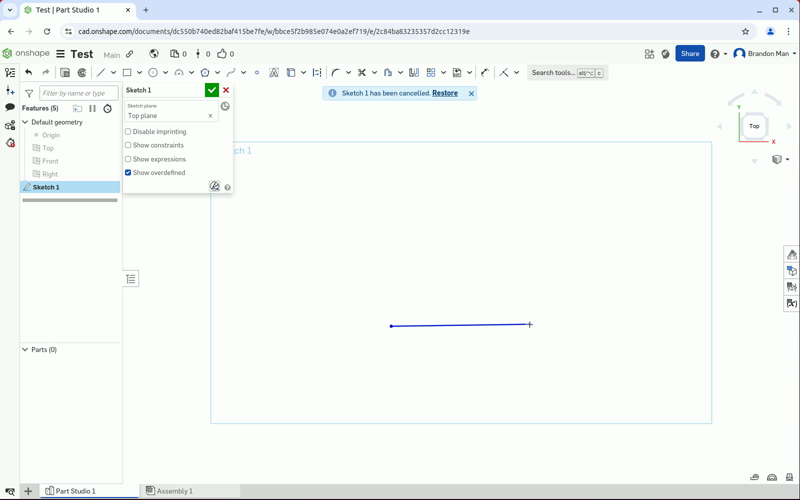
mouse_move(529, 324)
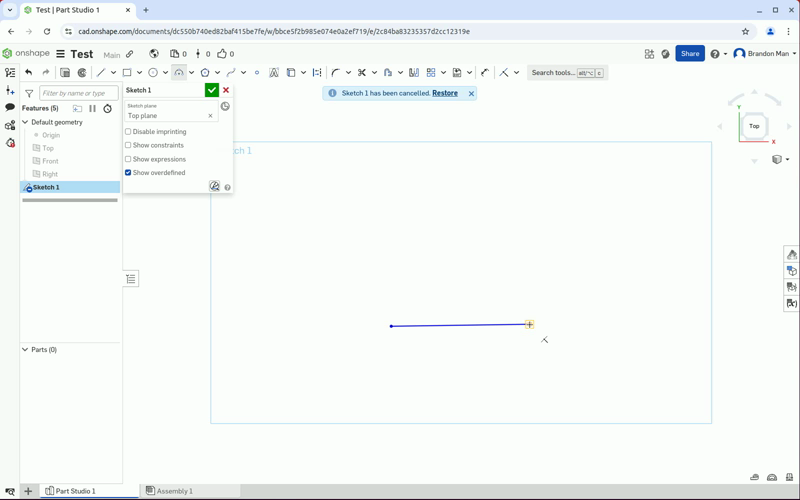
click(529, 324)
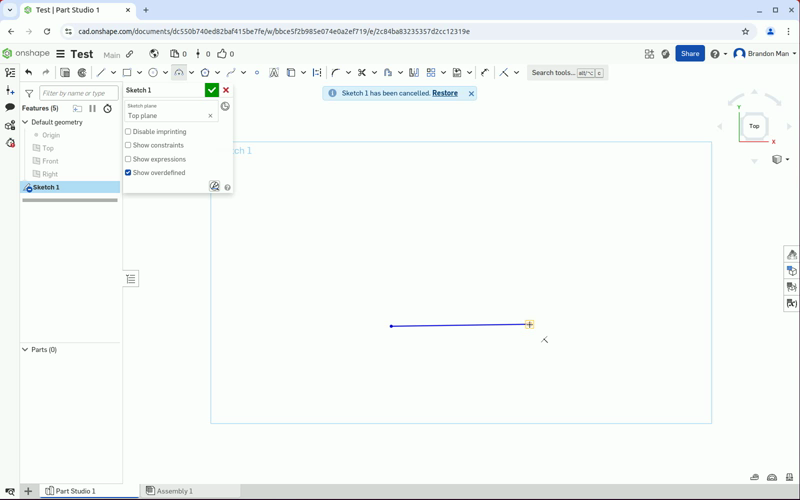
key_down(shift)
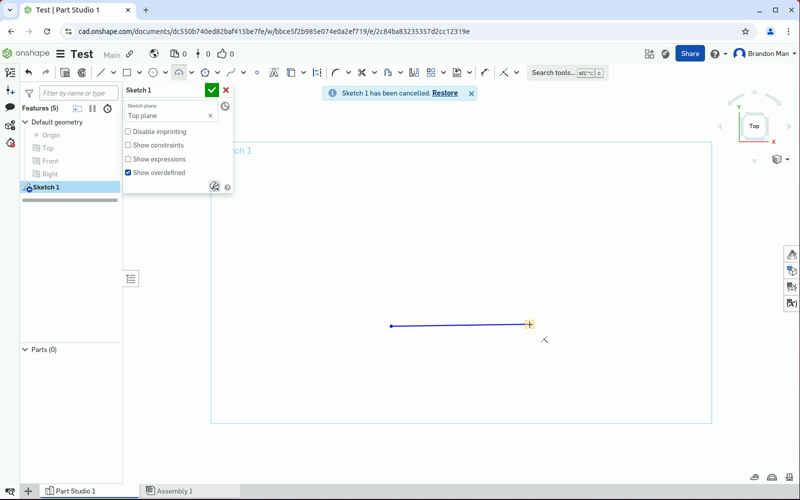
mouse_move(529, 241)
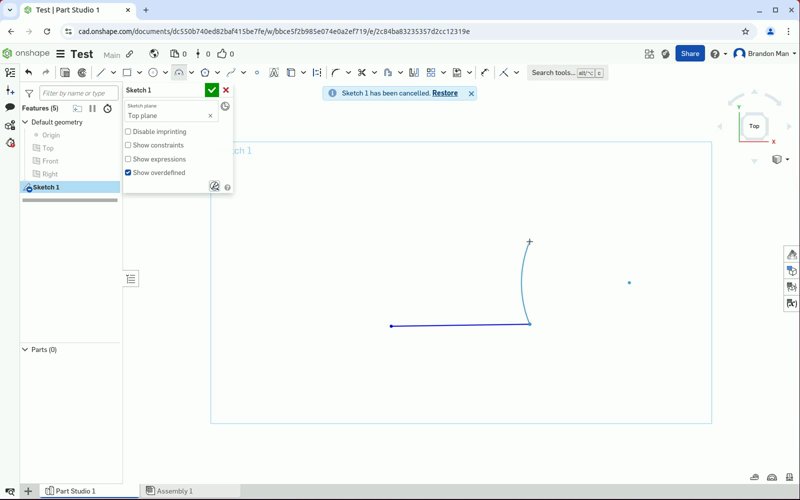
click(529, 241)
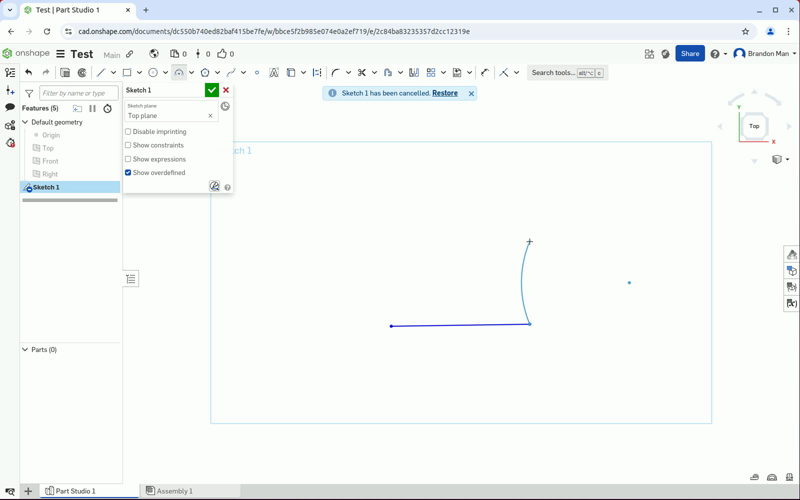
mouse_move(570, 282)
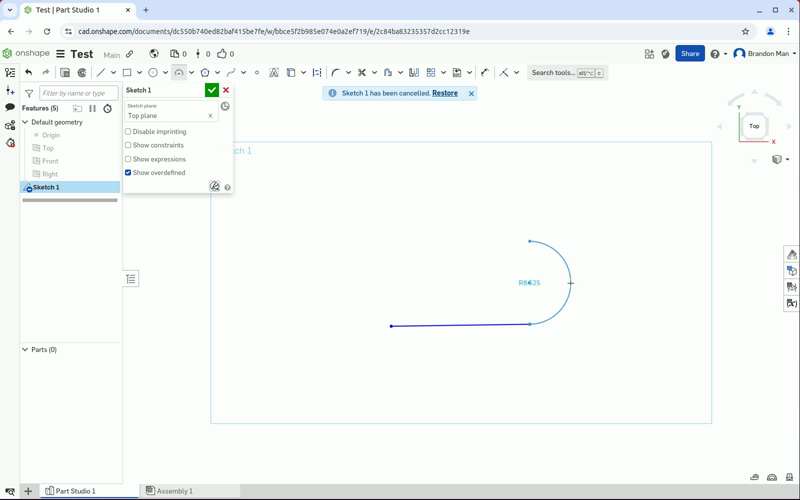
click(570, 282)
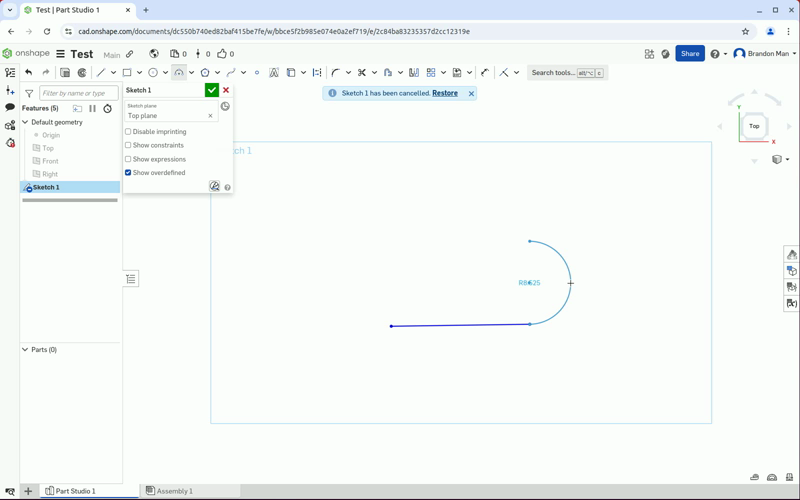
key_up(shift)
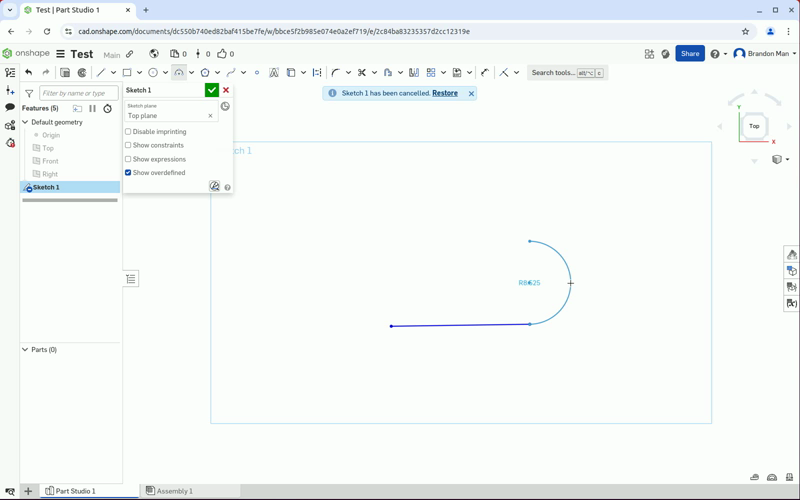
key(esc)
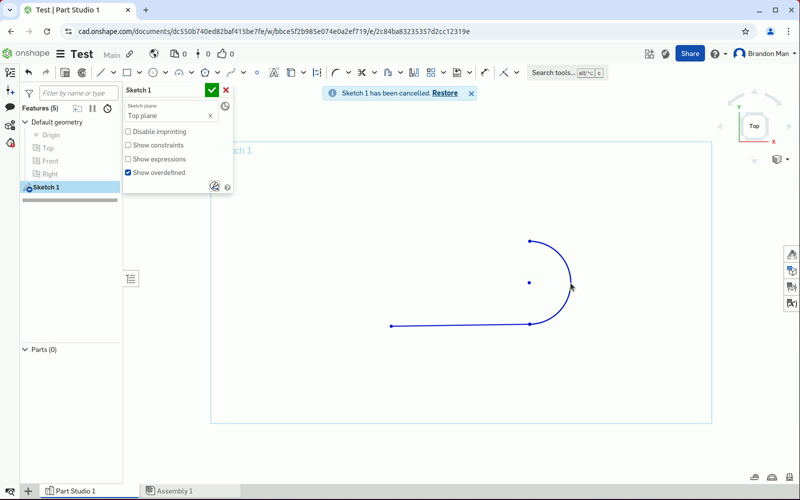
key(l)
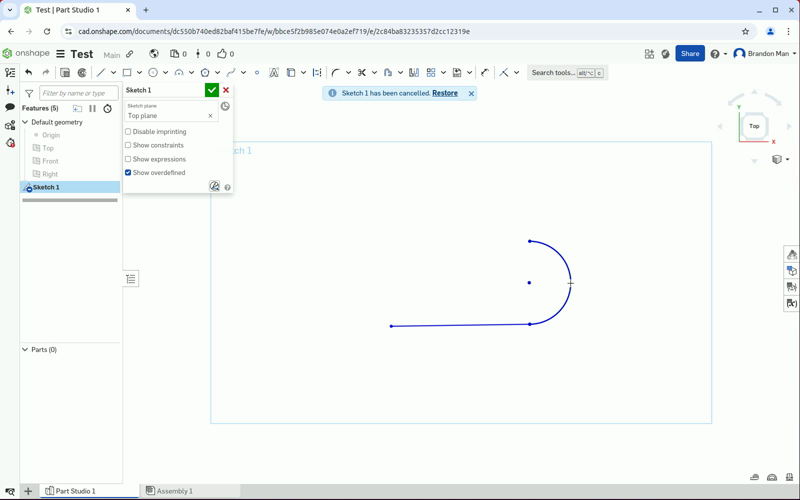
mouse_move(529, 241)
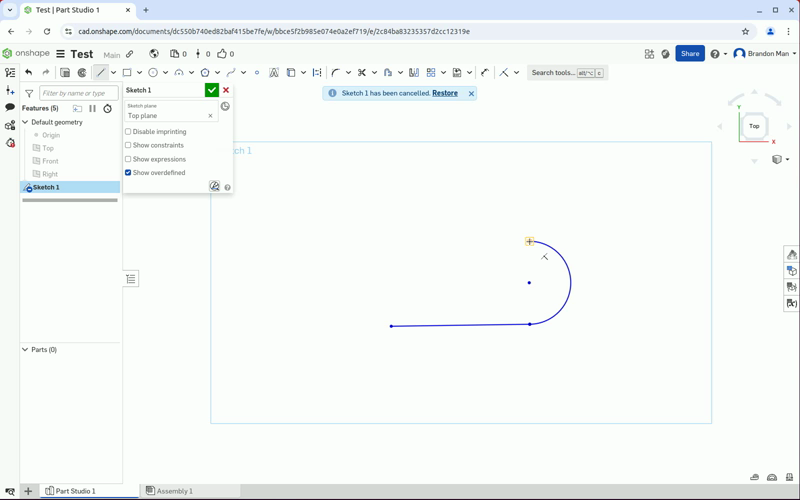
click(529, 241)
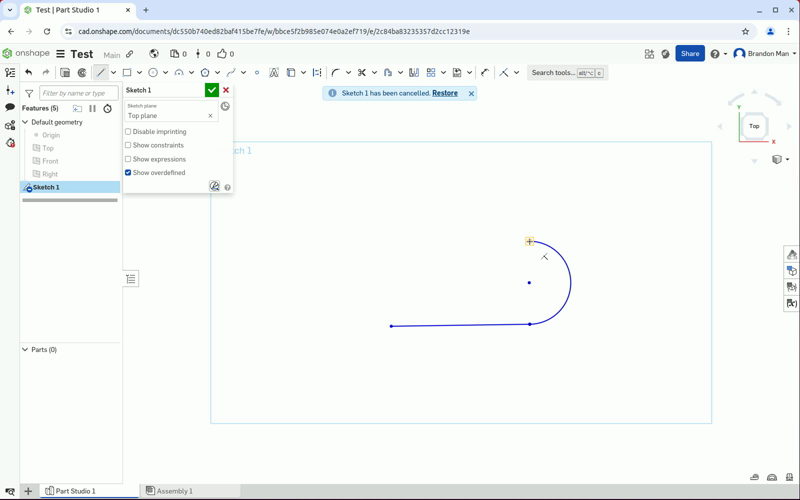
key_down(shift)
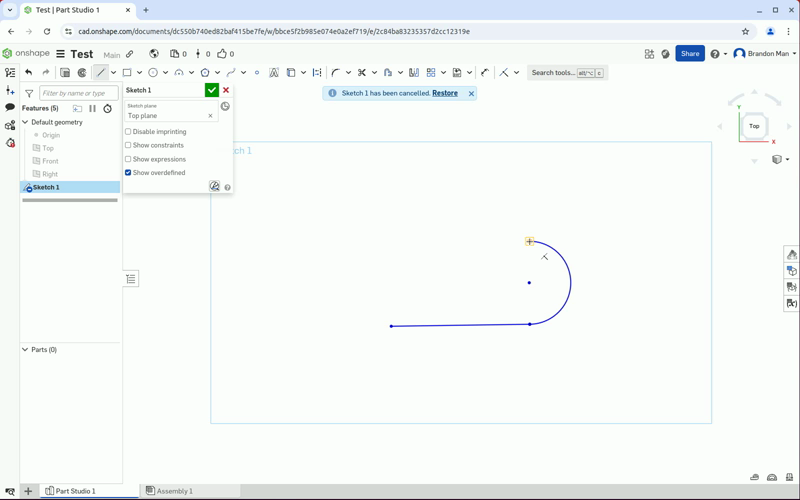
mouse_move(391, 241)
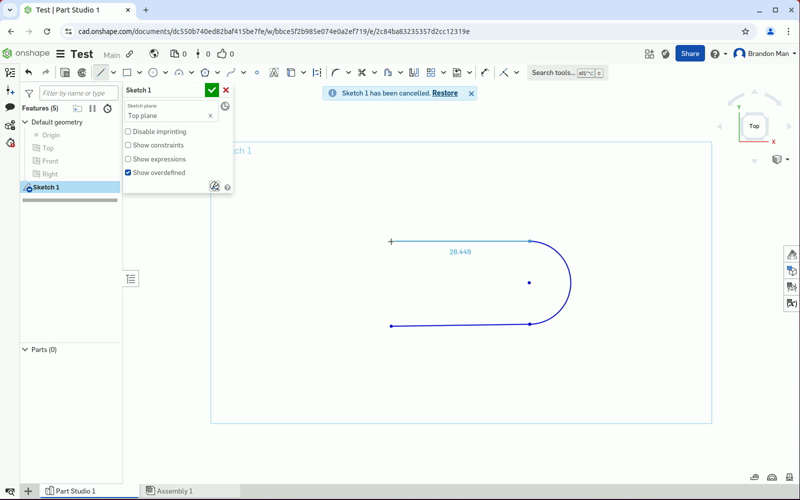
click(391, 241)
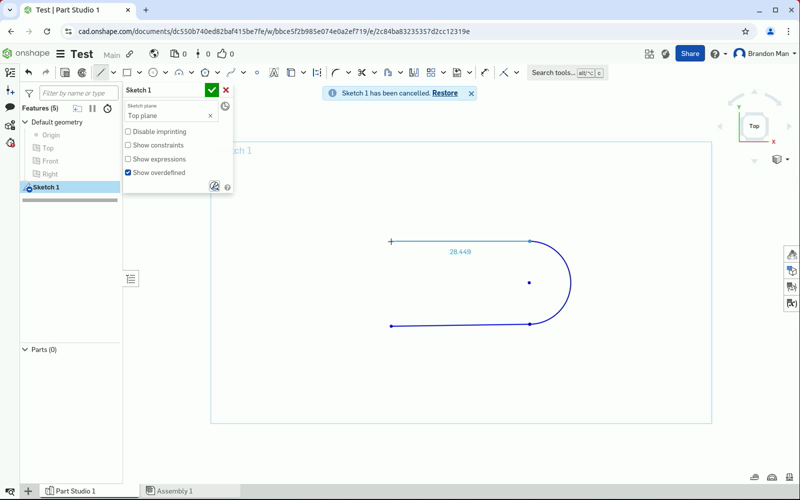
key_up(shift)
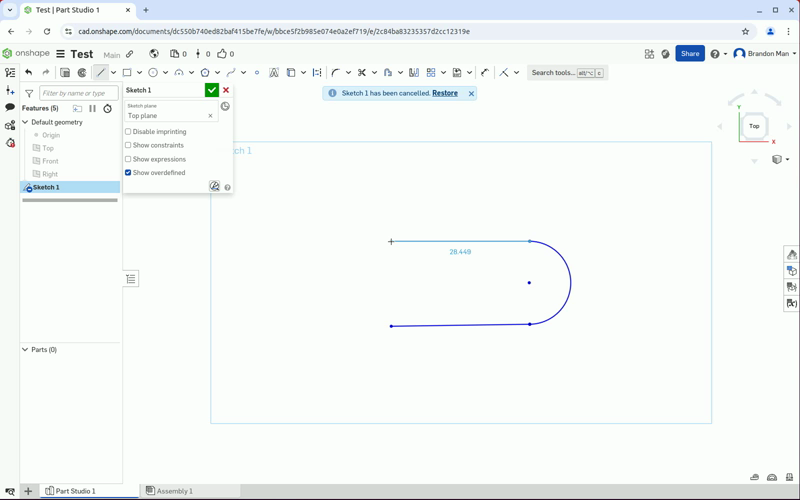
key(esc)
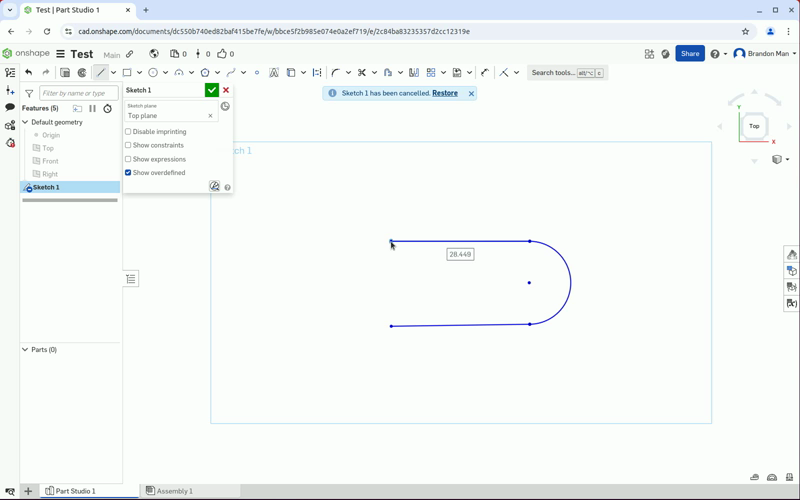
key(a)
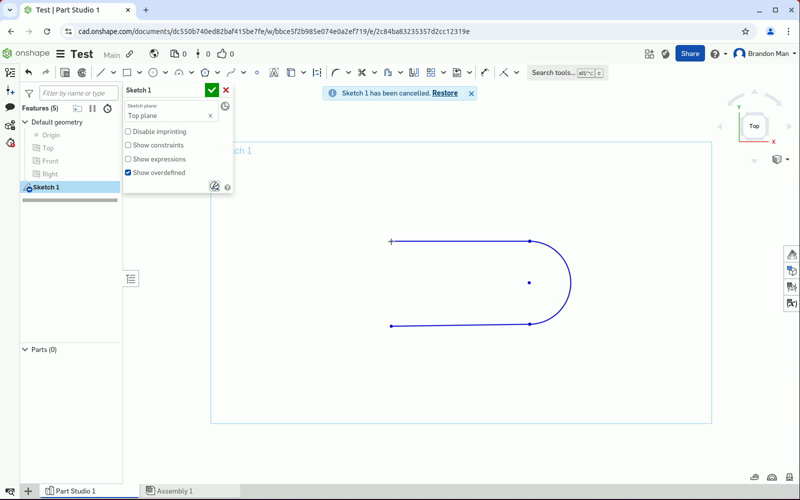
mouse_move(391, 241)
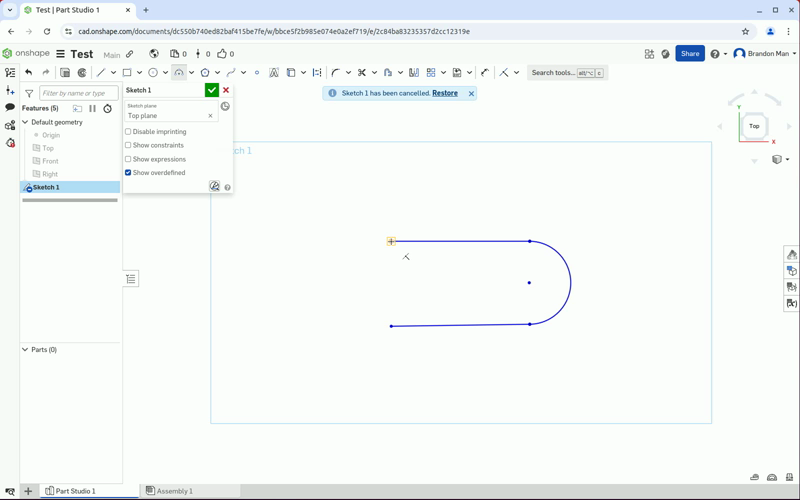
click(391, 241)
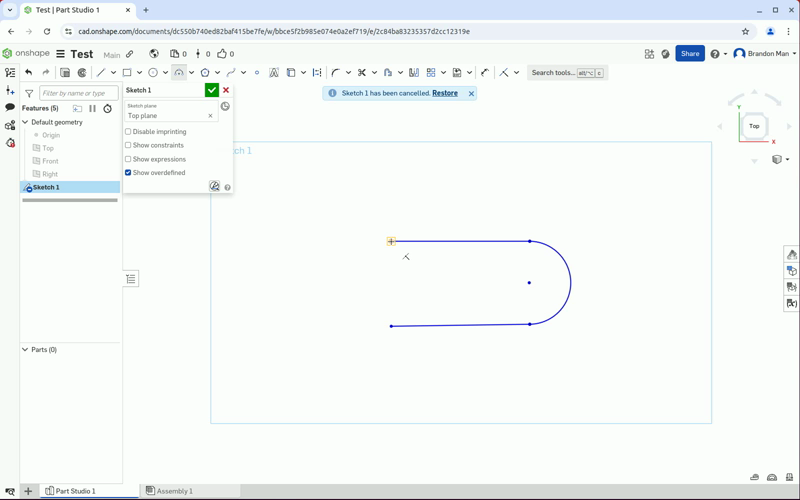
mouse_move(391, 326)
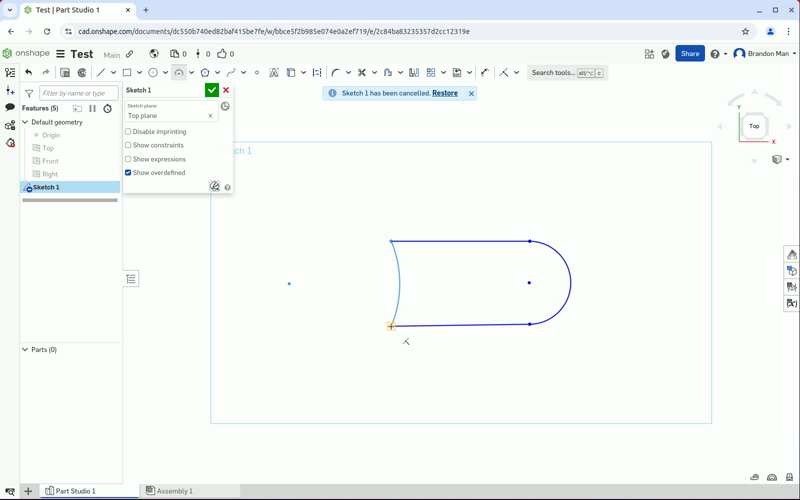
click(391, 326)
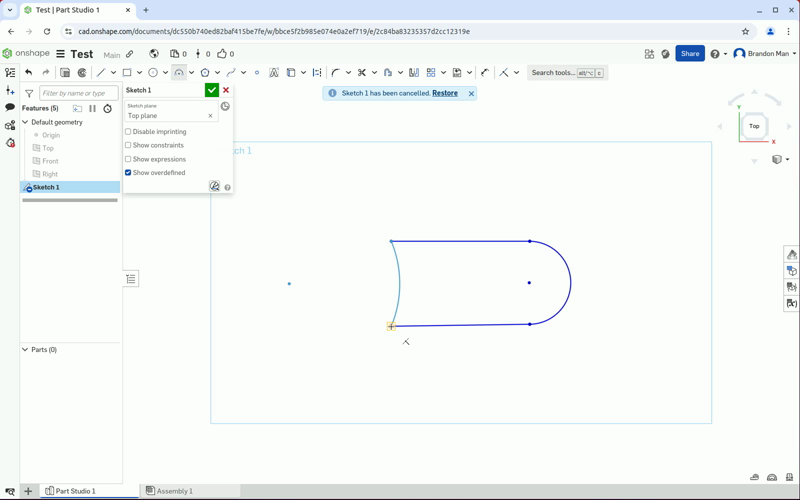
key_down(shift)
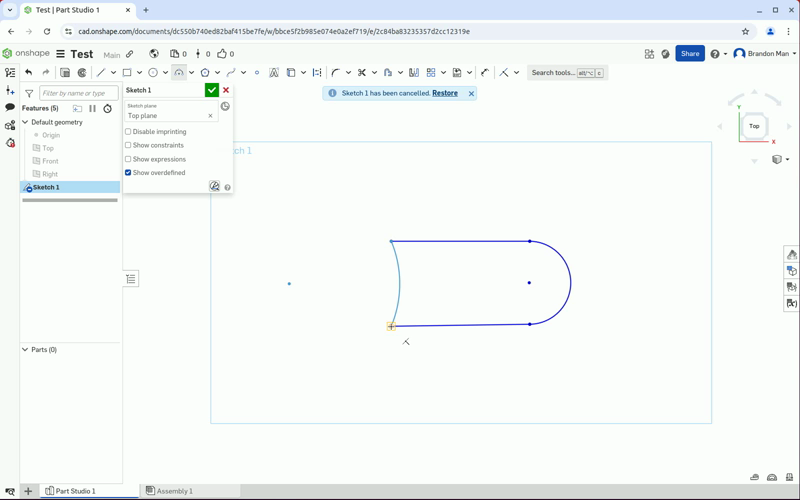
mouse_move(433, 283)
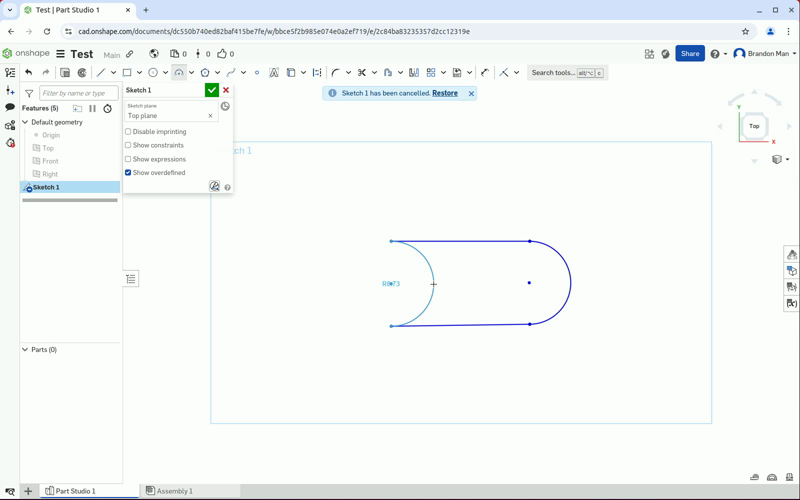
click(433, 283)
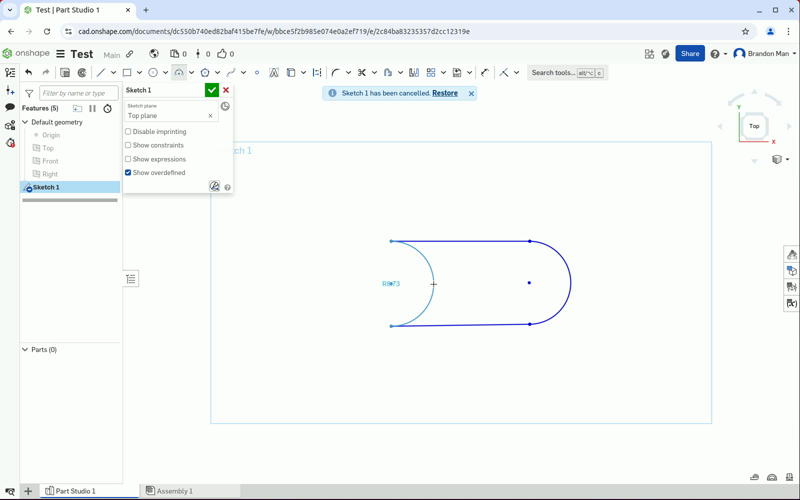
key_up(shift)
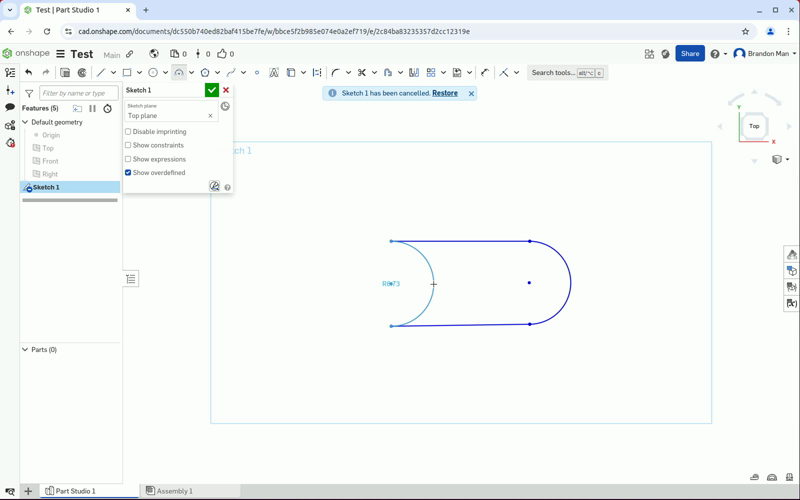
key(esc)
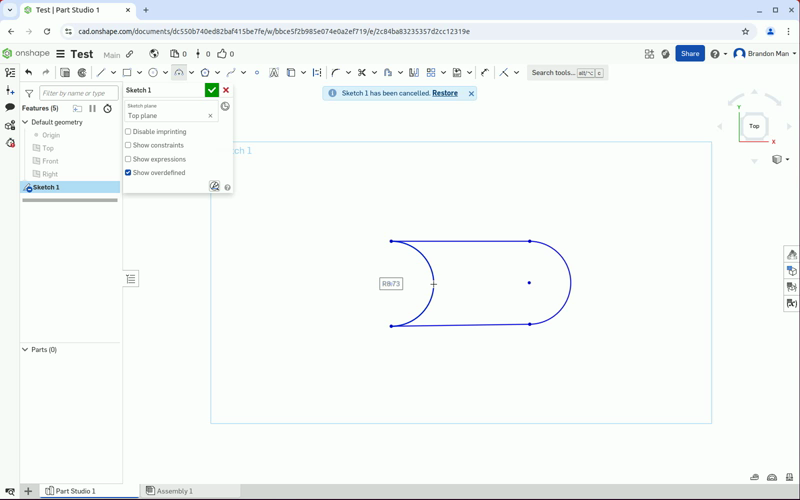
key(c)
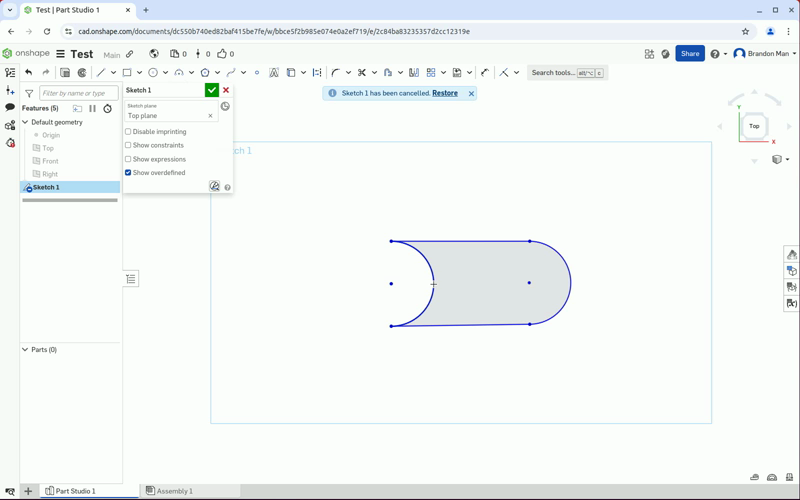
key_down(shift)
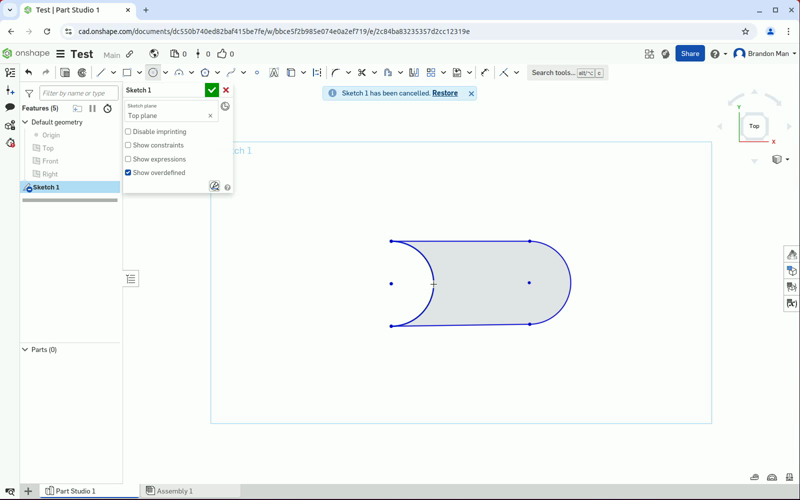
mouse_move(529, 282)
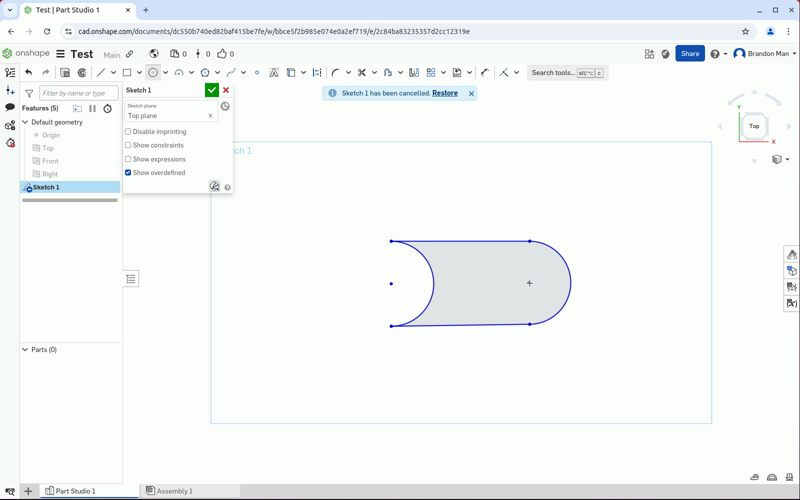
scroll(6)
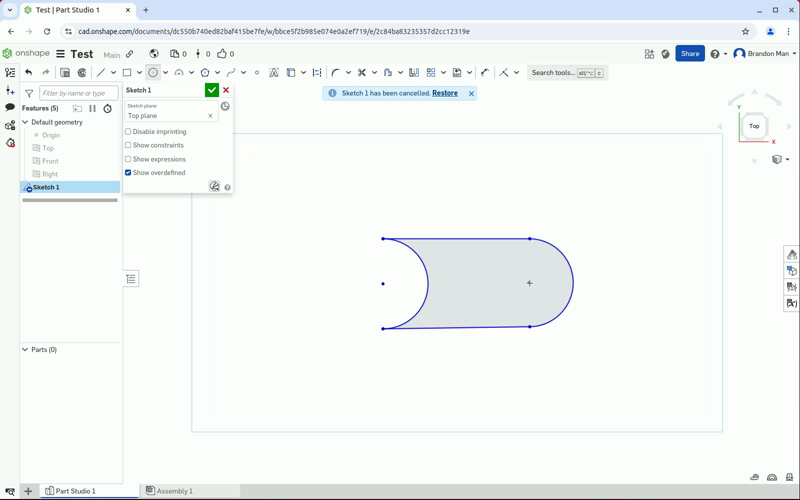
scroll(6)
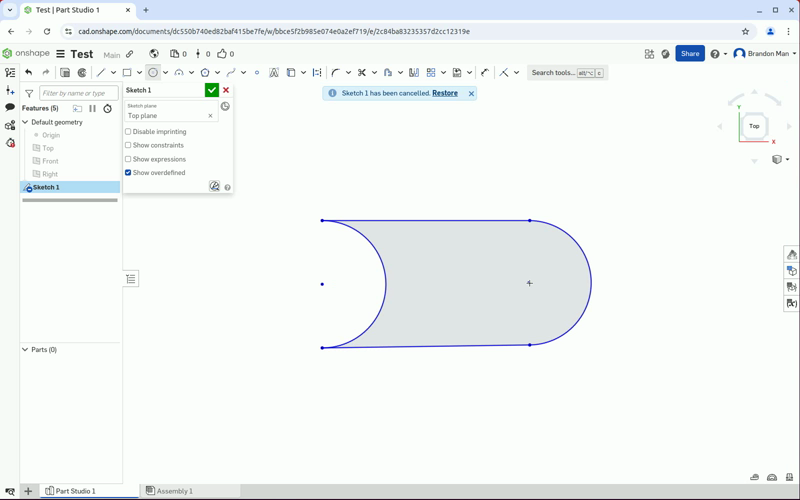
scroll(6)
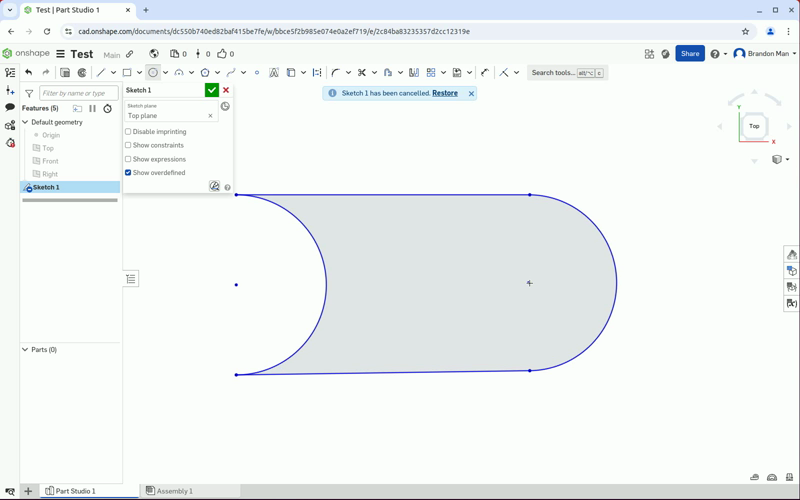
scroll(6)
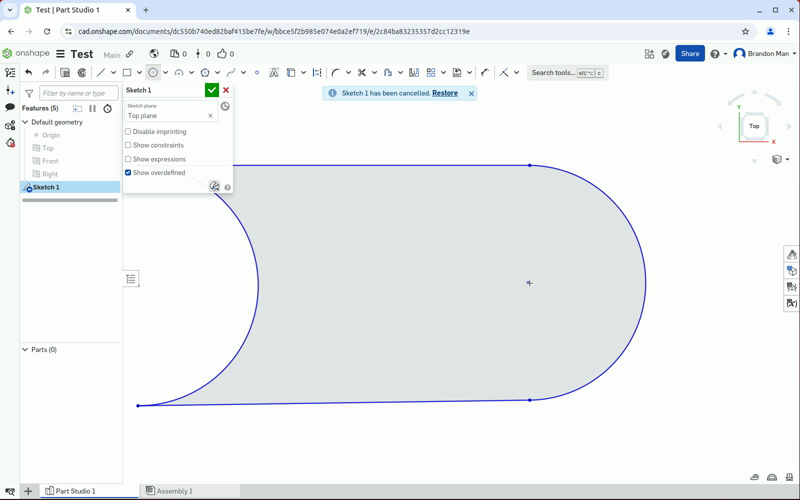
scroll(6)
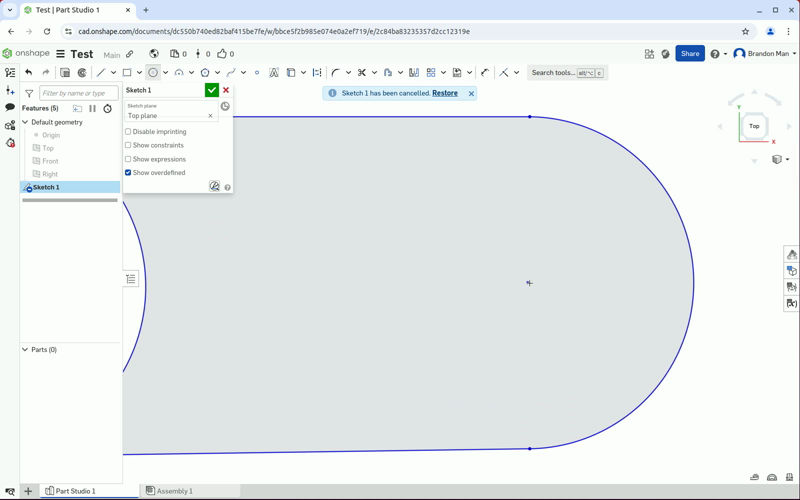
scroll(6)
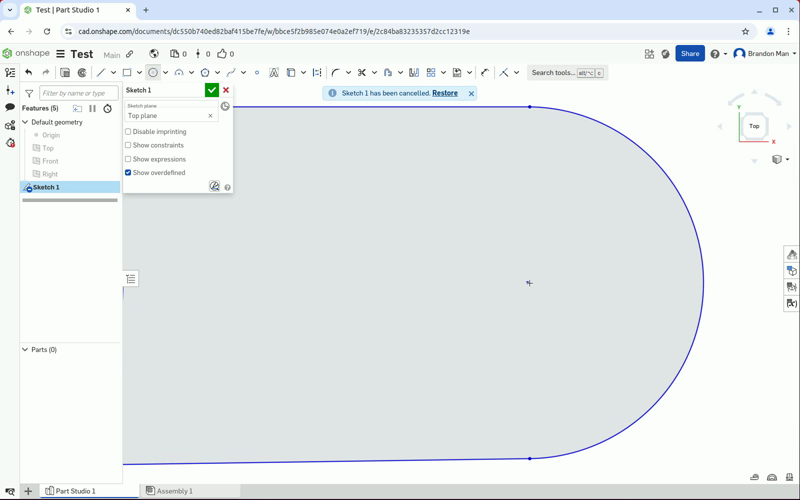
scroll(6)
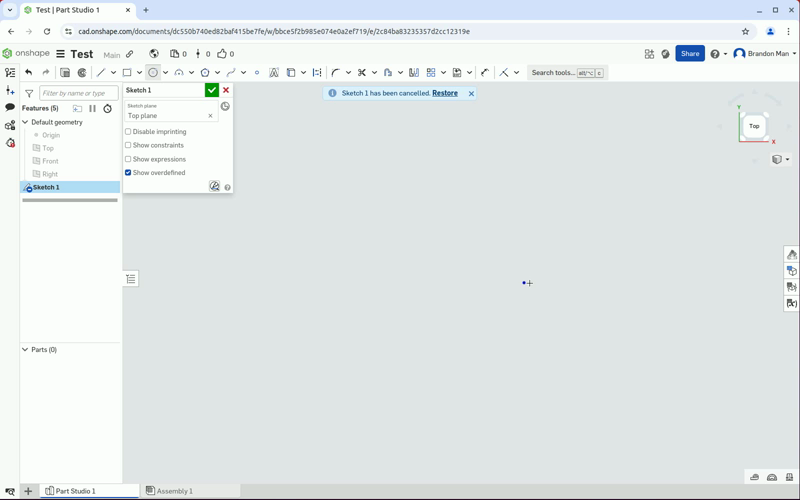
click(529, 282)
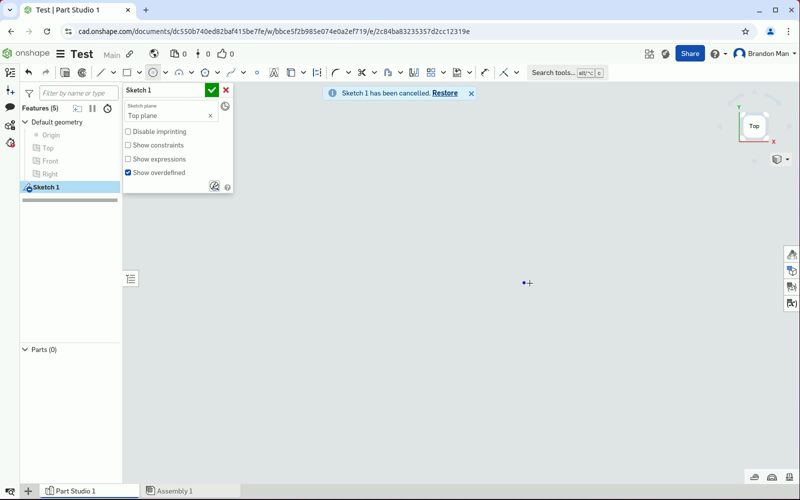
scroll(-6)
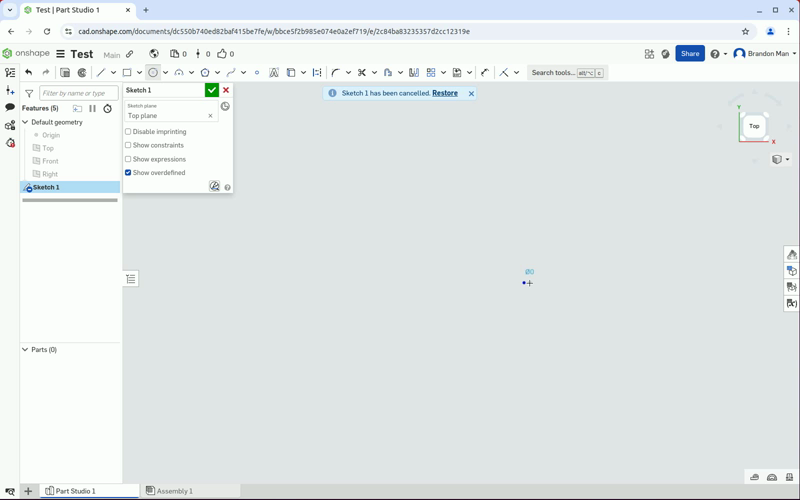
scroll(-6)
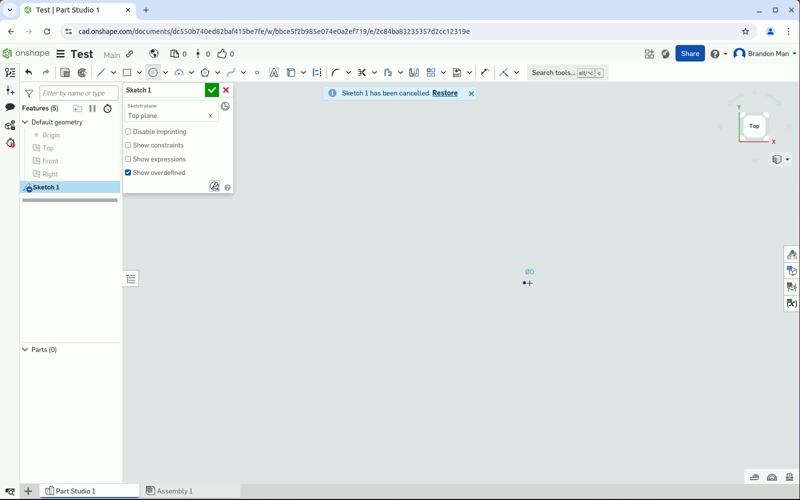
scroll(-6)
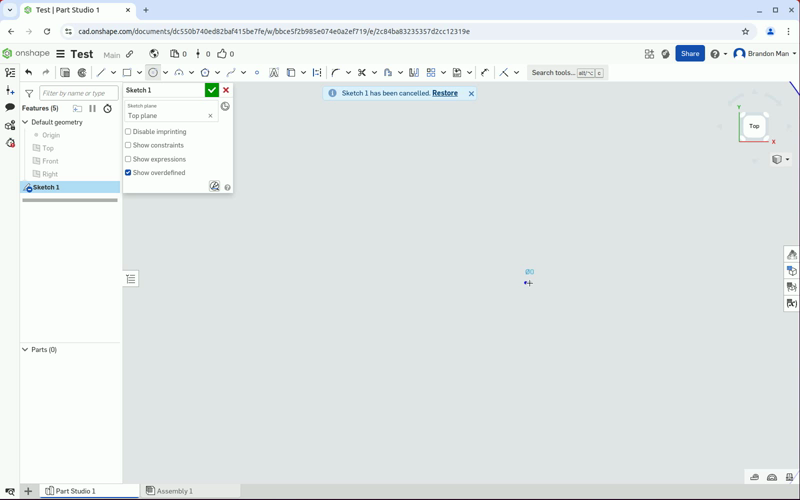
scroll(-6)
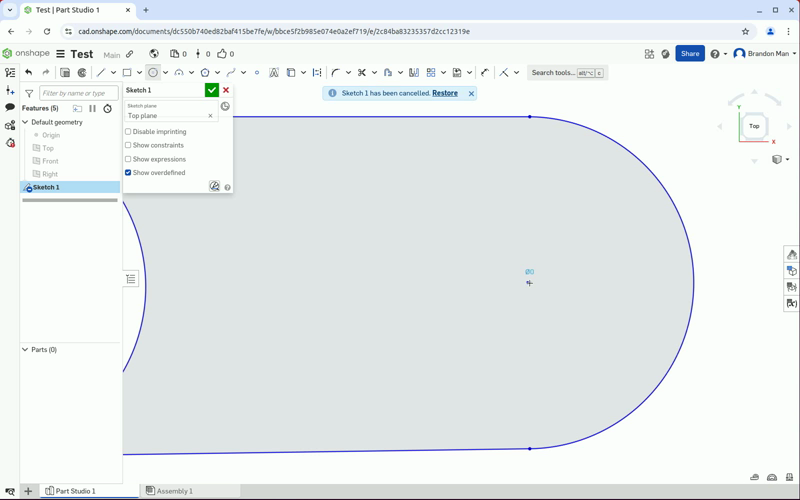
scroll(-6)
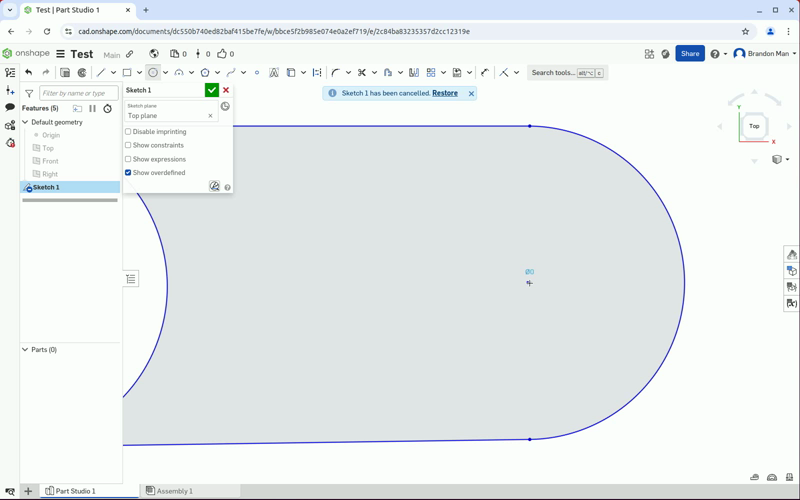
scroll(-6)
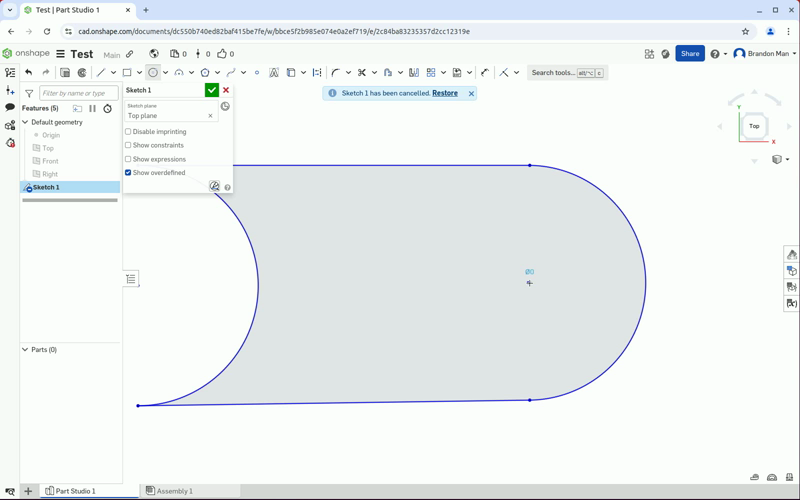
scroll(-6)
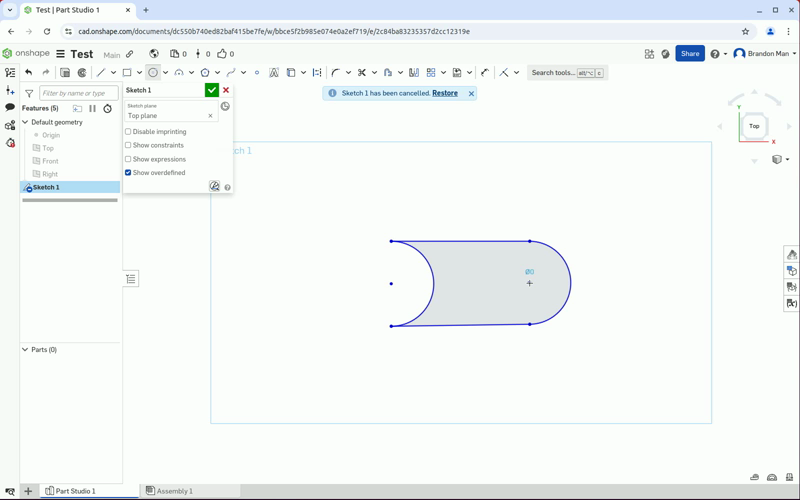
key_up(shift)
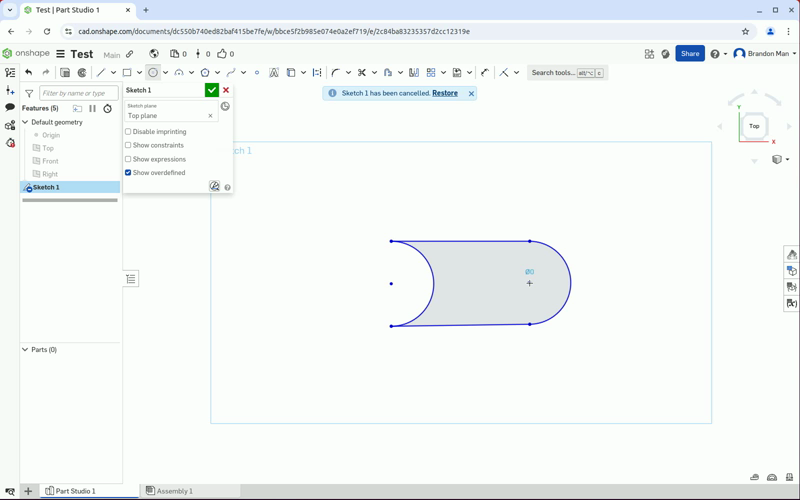
mouse_move(554, 282)
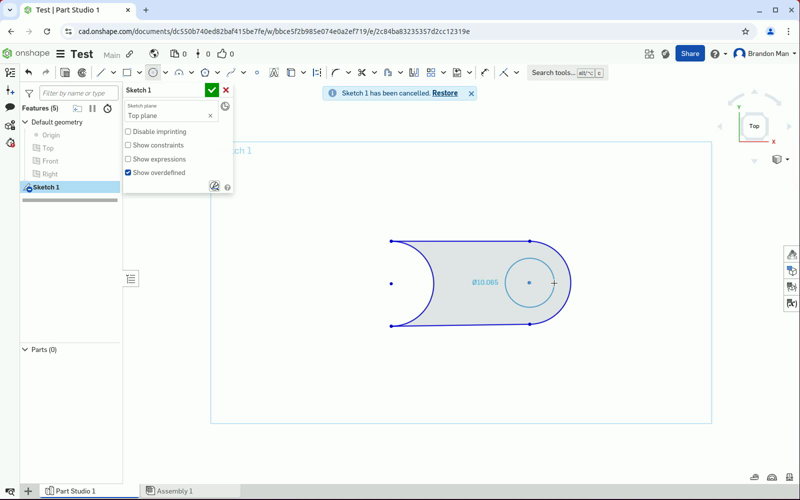
click(554, 282)
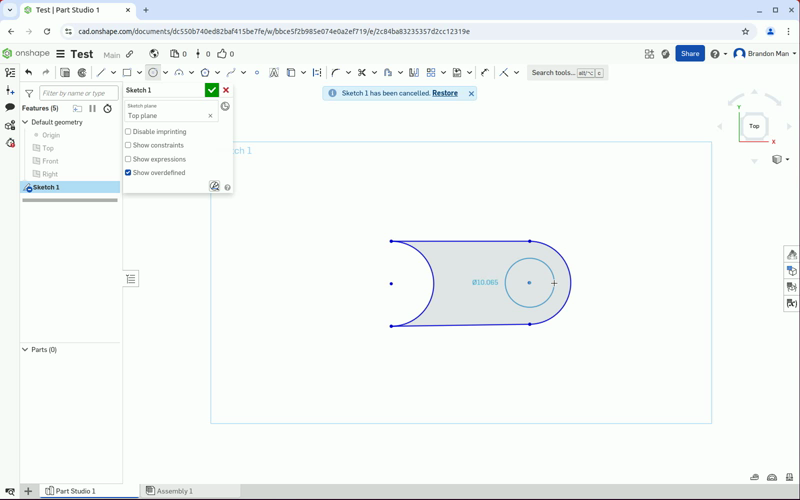
key(esc)
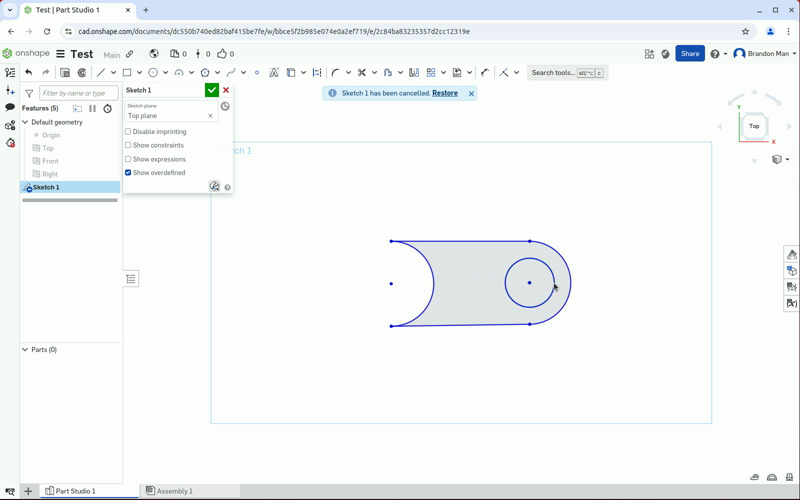
mouse_move(463, 253)
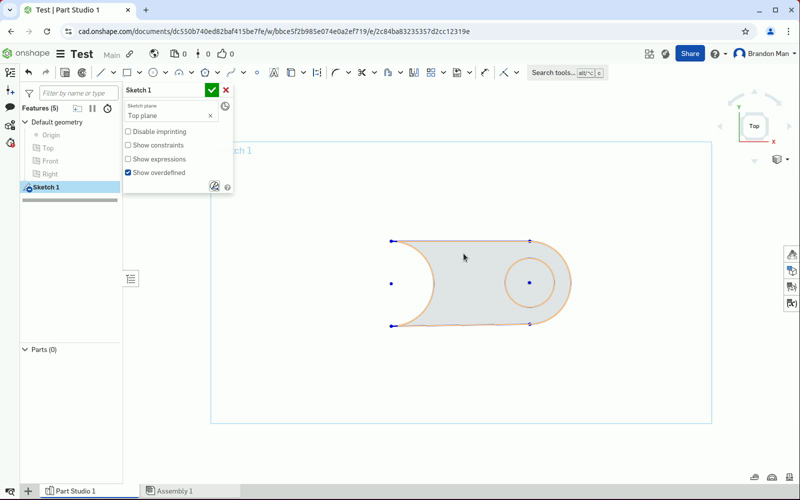
click(463, 253)
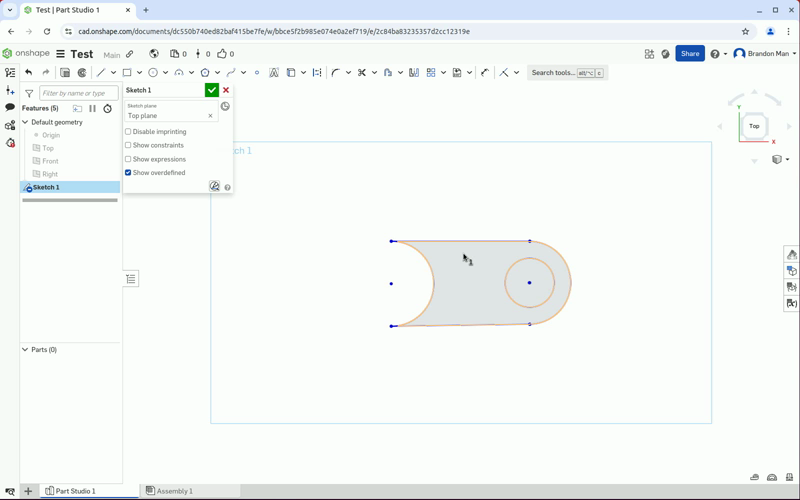
mouse_move(73, 352)
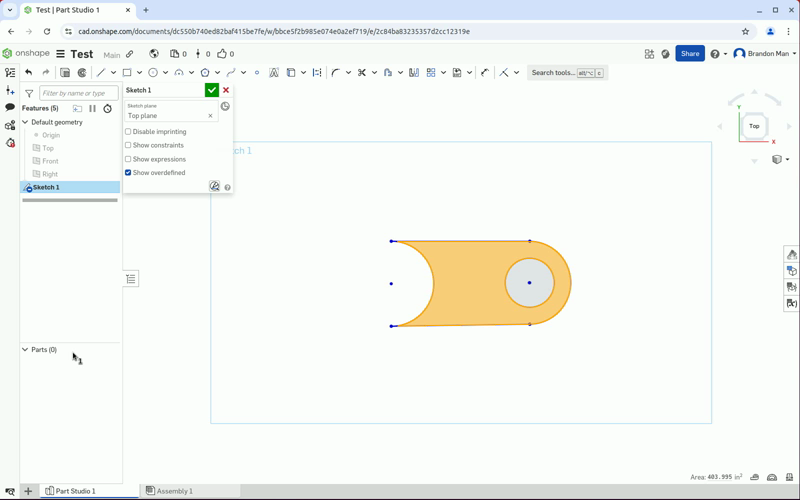
key(shift+y)
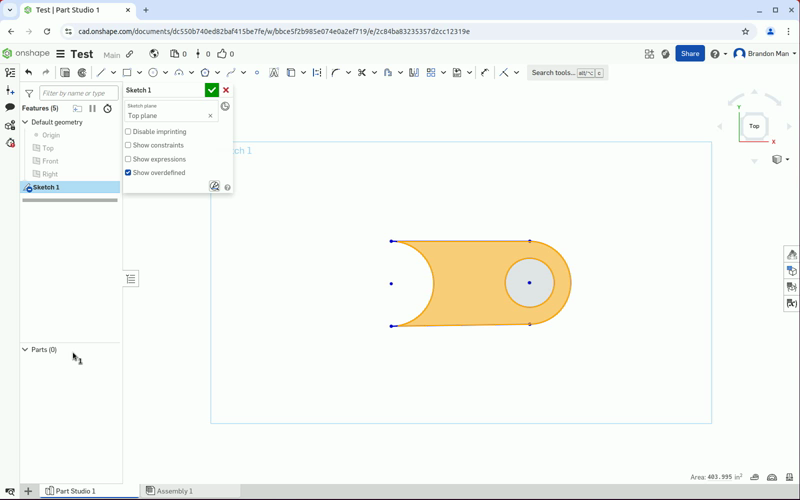
key(shift+e)
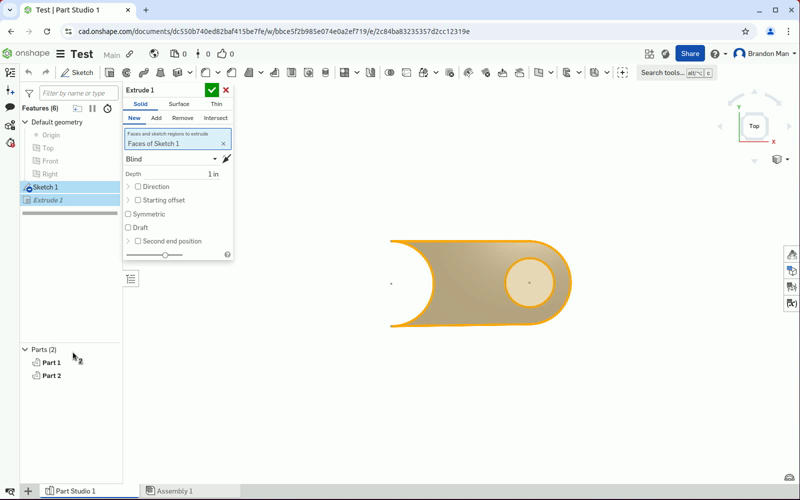
mouse_move(143, 106)
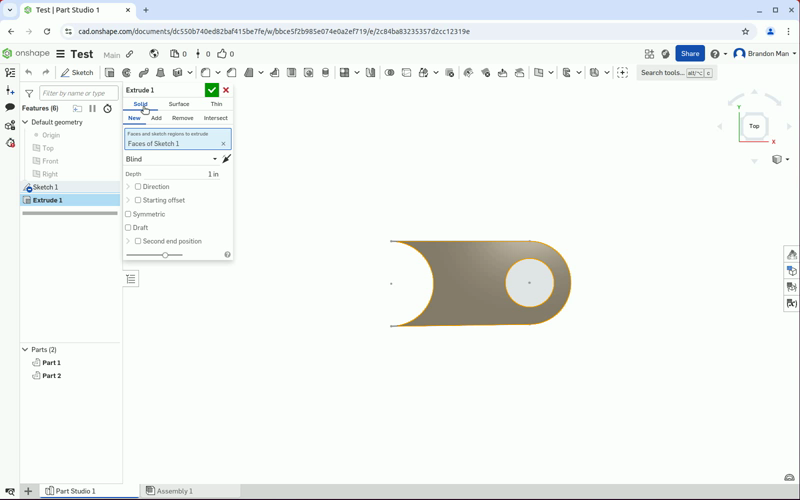
click(143, 106)
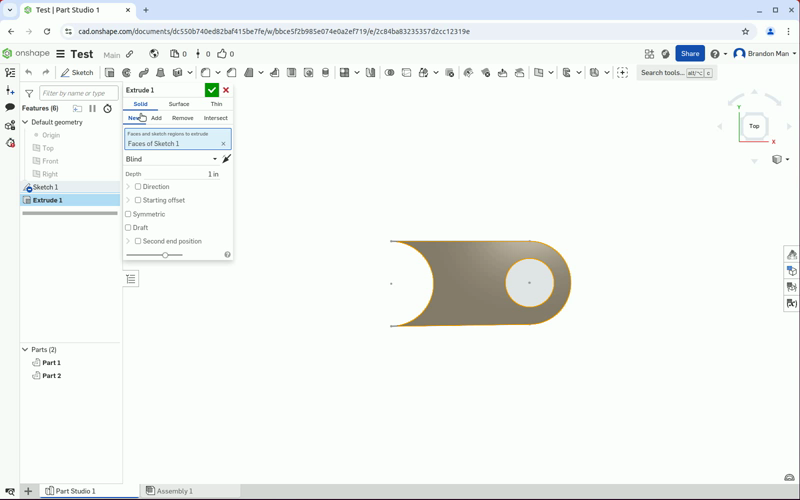
mouse_move(137, 120)
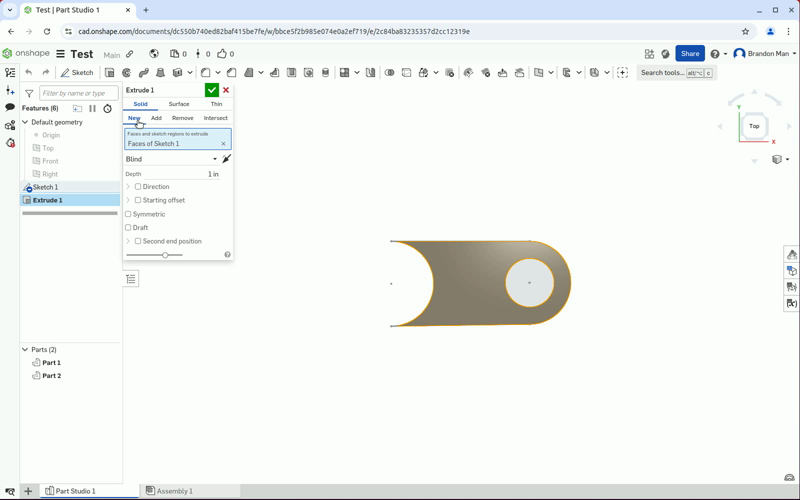
click(137, 120)
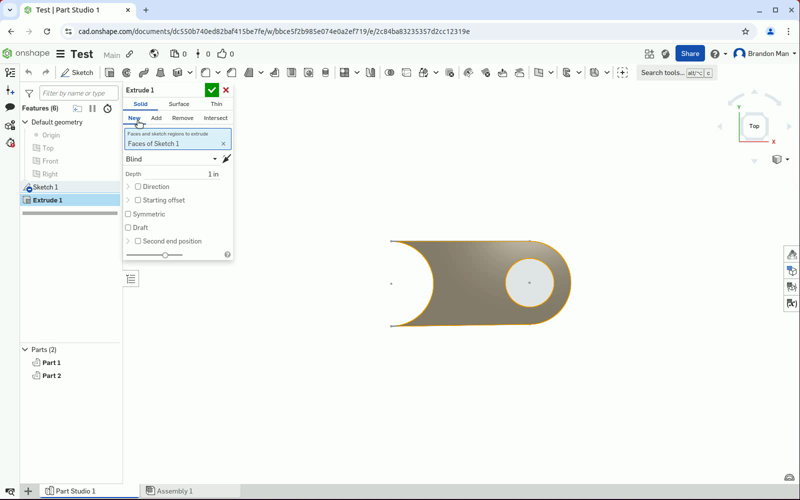
key(tab, 4)
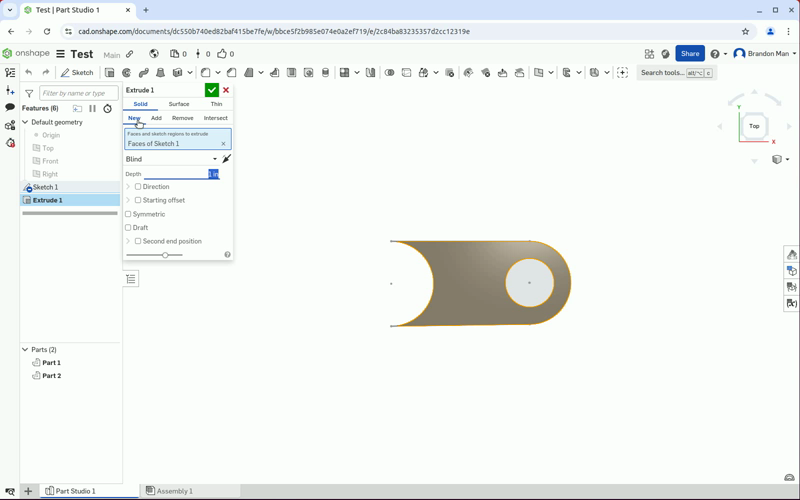
text(7.703)
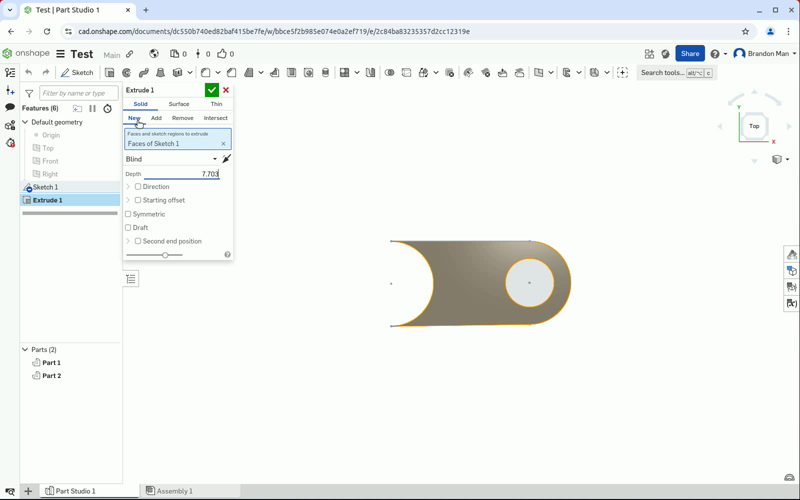
key(enter)
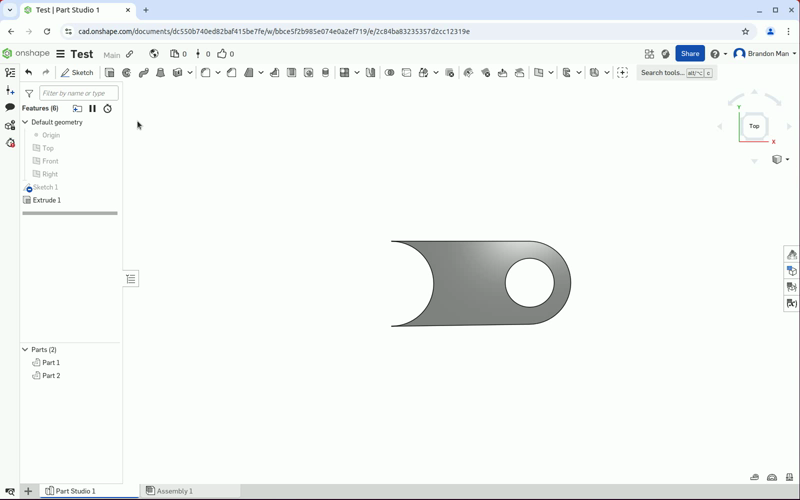
key(shift+h)
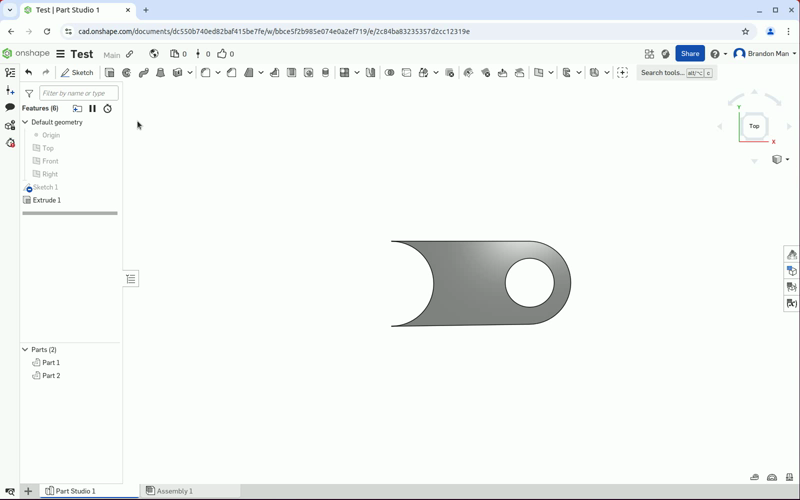
key(shift+h)
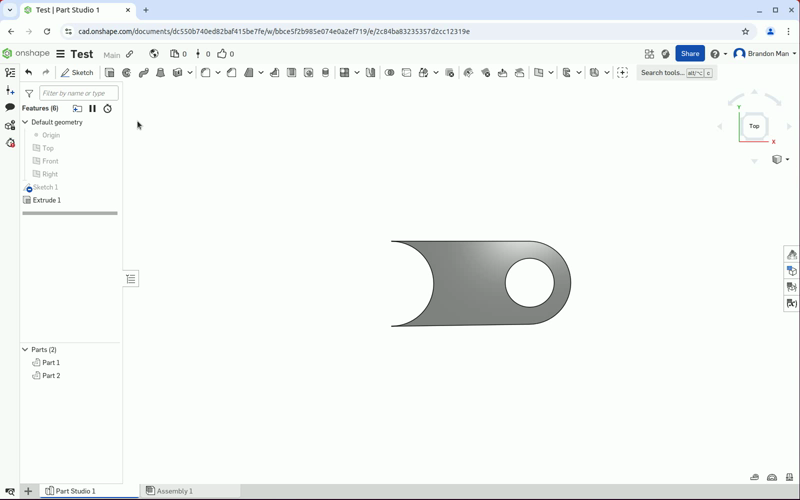
mouse_move(73, 189)
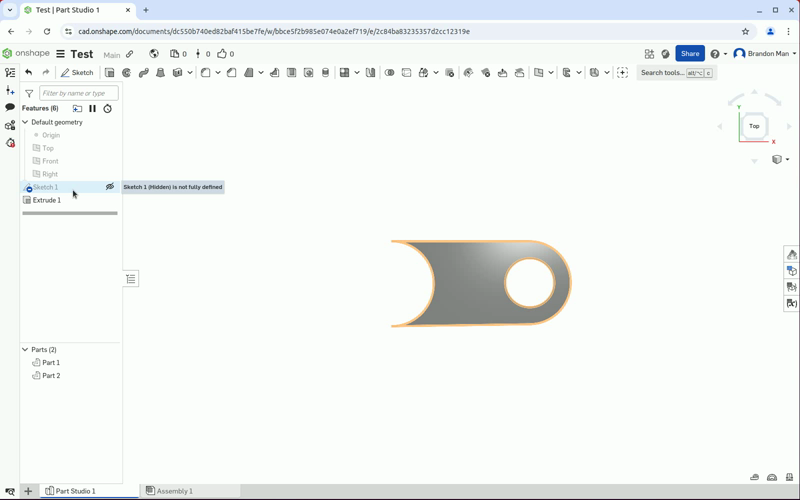
click(73, 189)
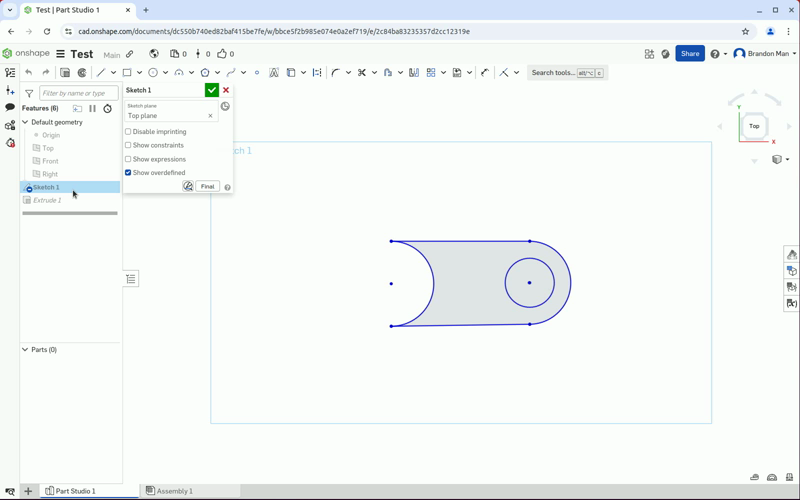
mouse_move(229, 92)
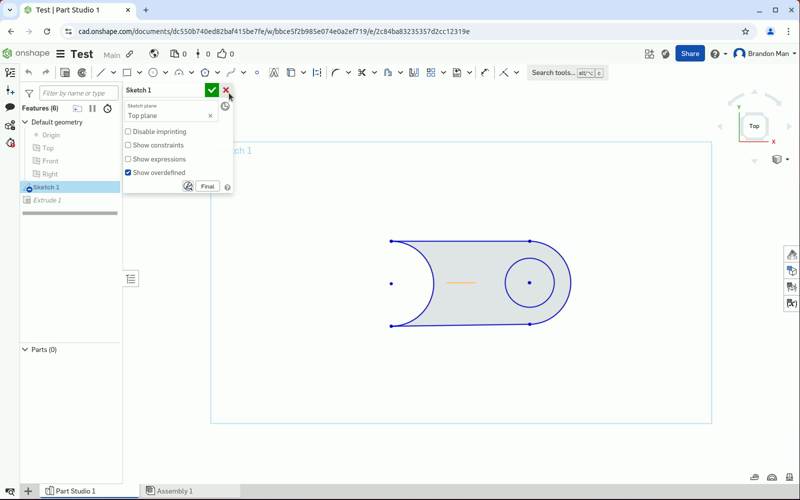
click(229, 92)
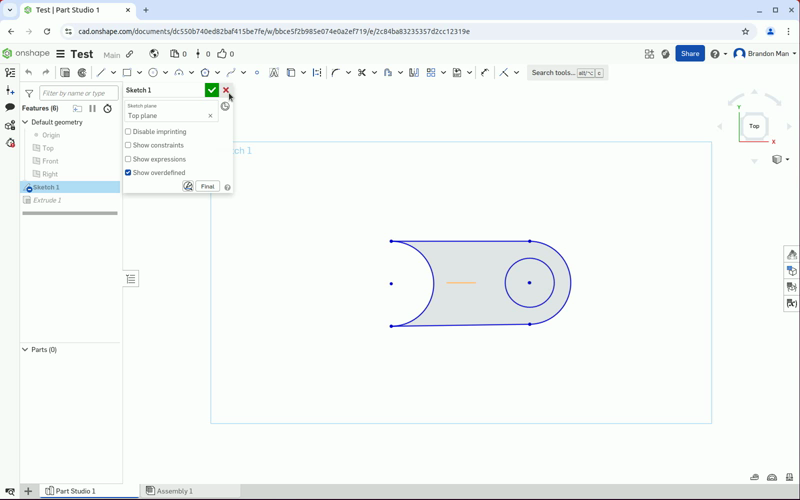
key(shift+s)
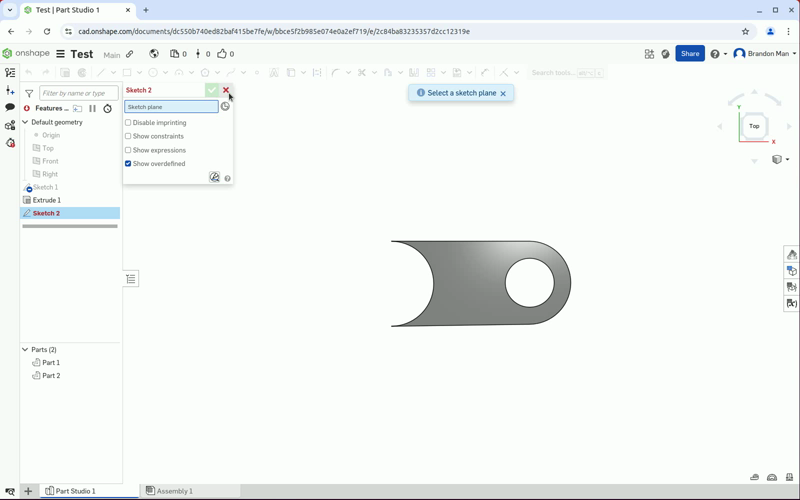
mouse_move(73, 150)
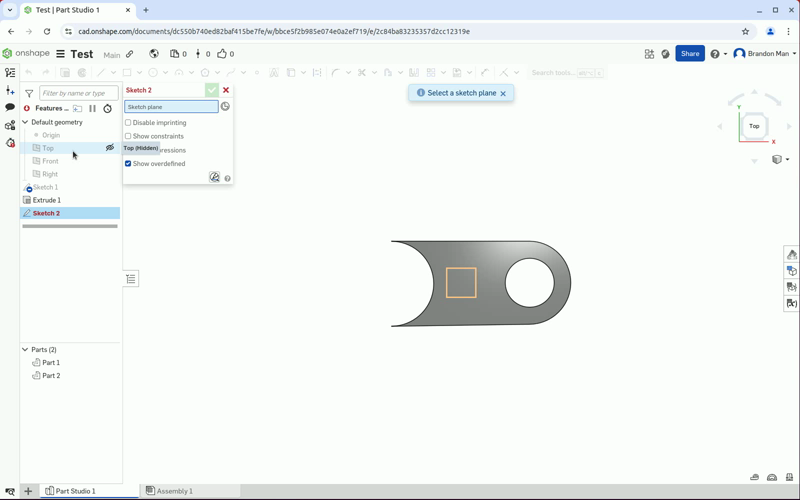
click(73, 150)
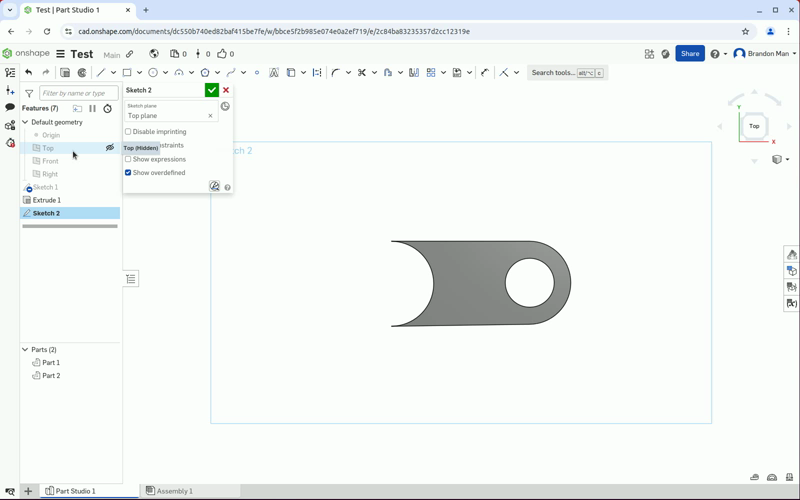
mouse_move(73, 352)
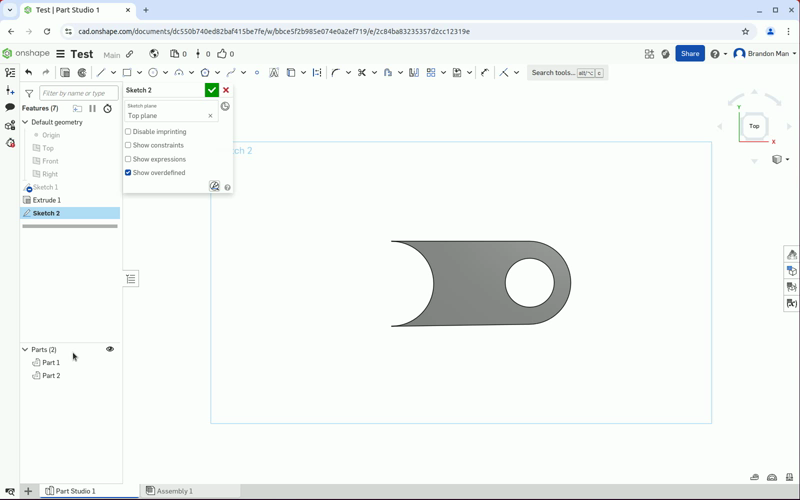
key(y)
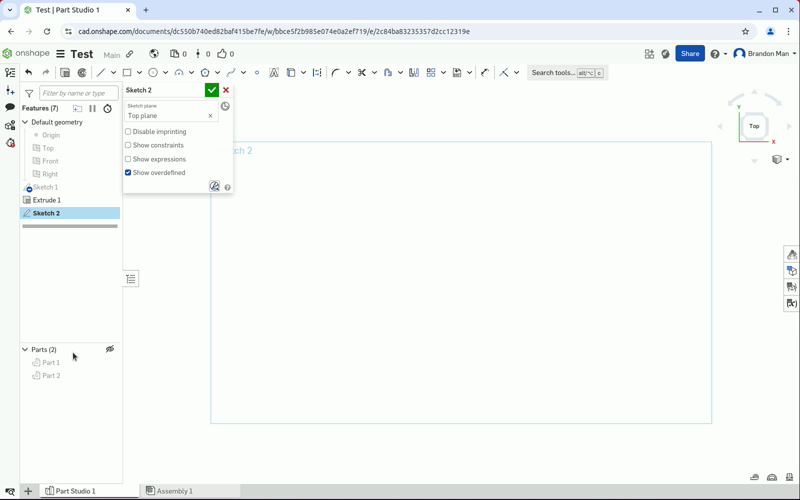
key(c)
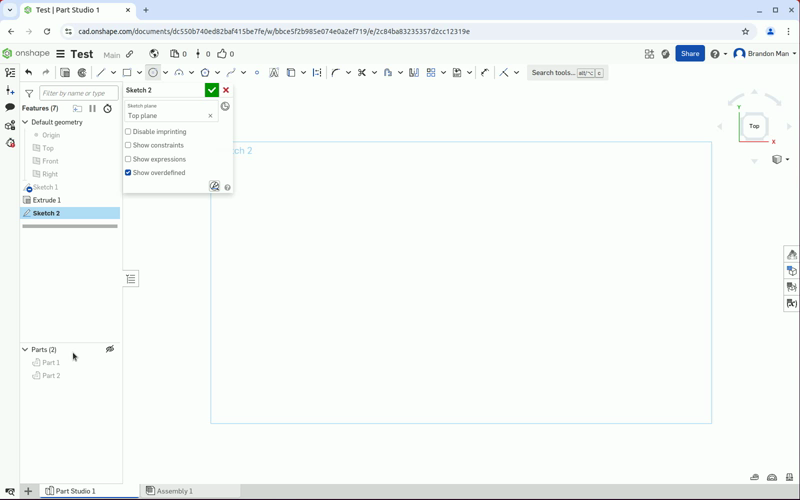
key_down(shift)
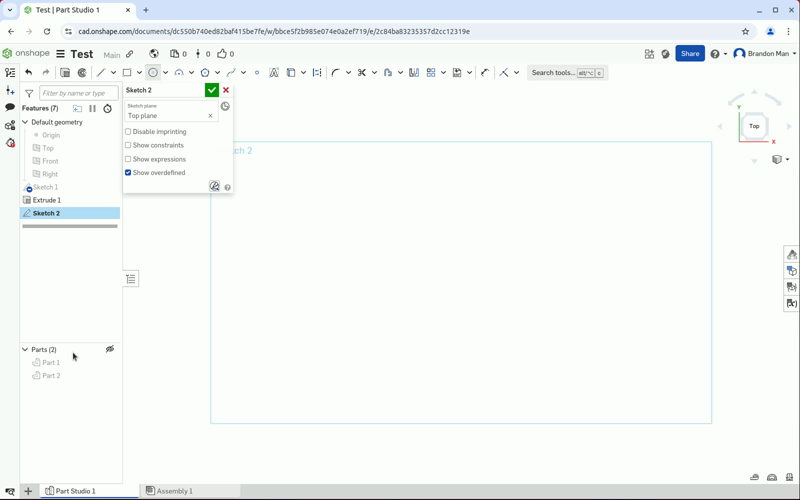
mouse_move(392, 282)
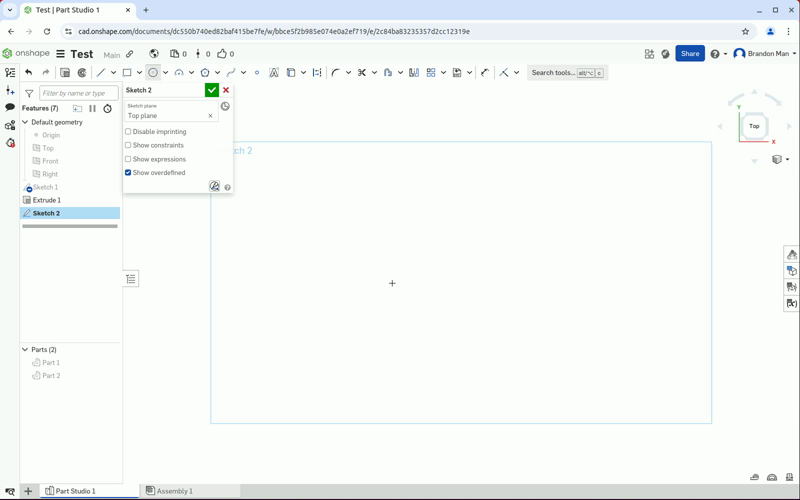
click(392, 282)
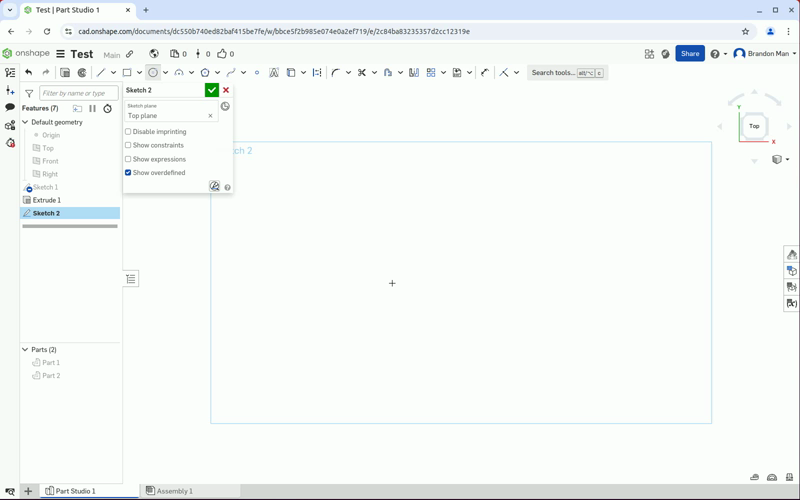
key_up(shift)
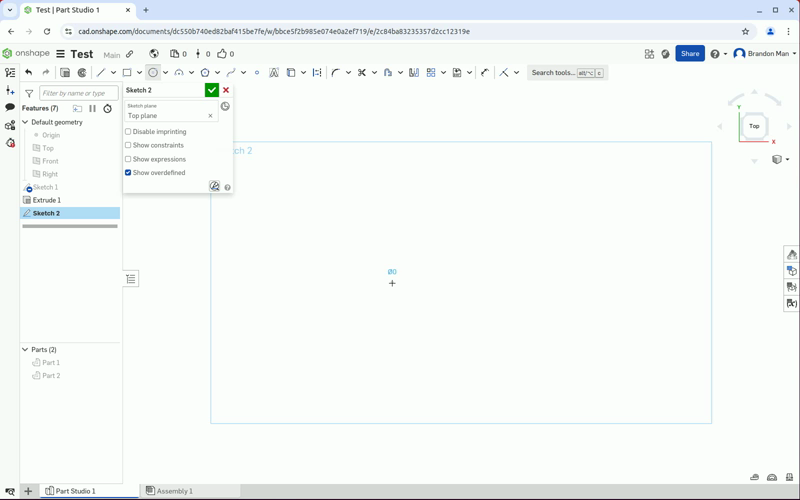
mouse_move(435, 282)
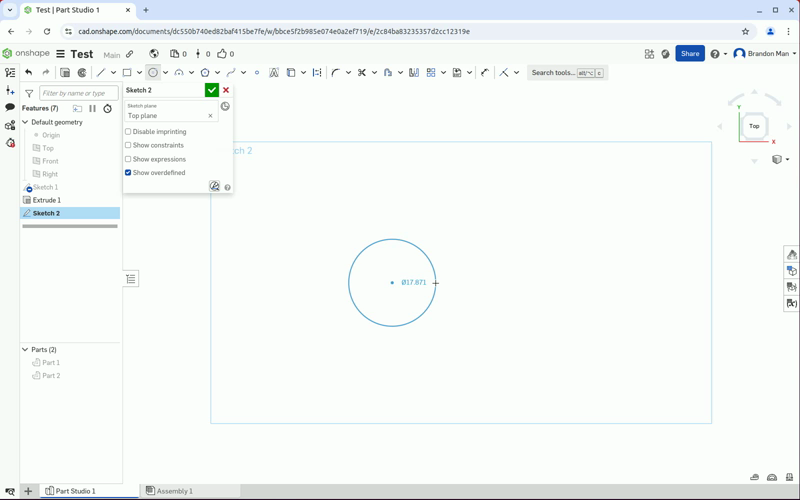
click(435, 282)
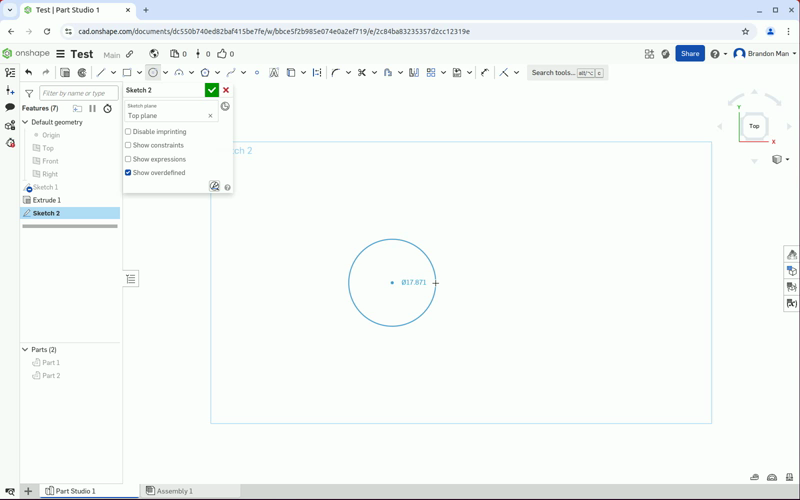
key(esc)
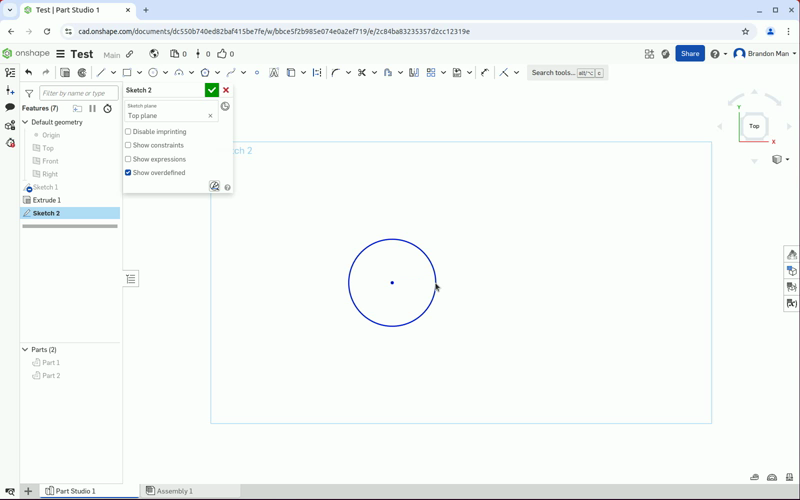
key(c)
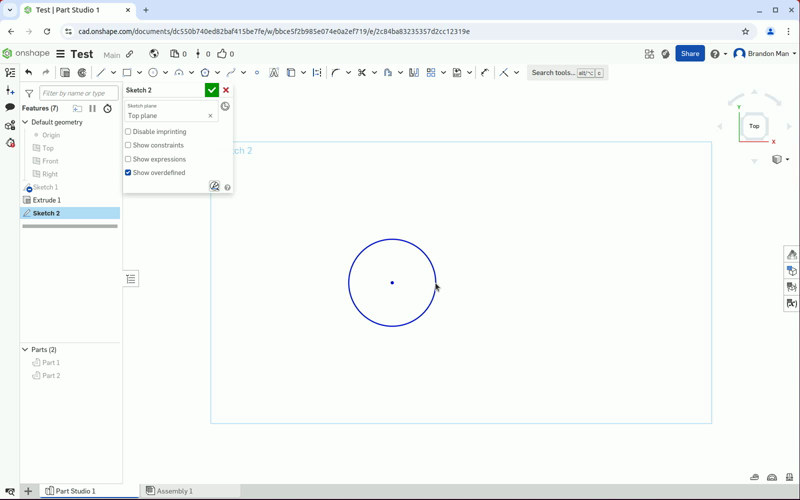
key_down(shift)
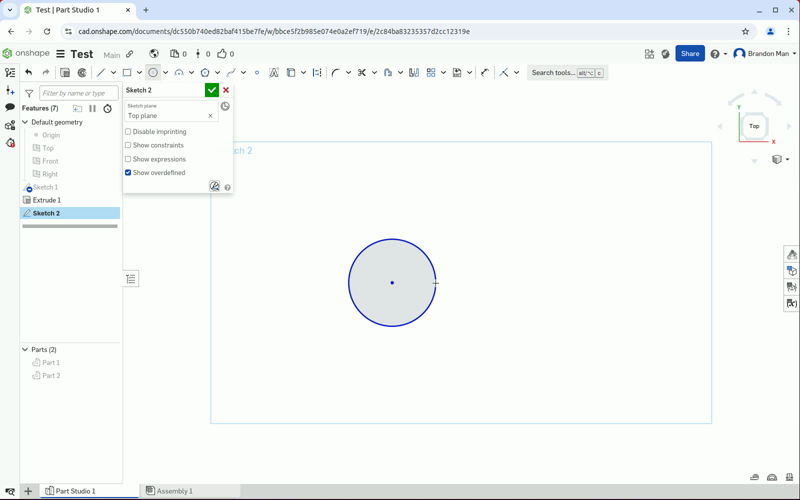
mouse_move(392, 282)
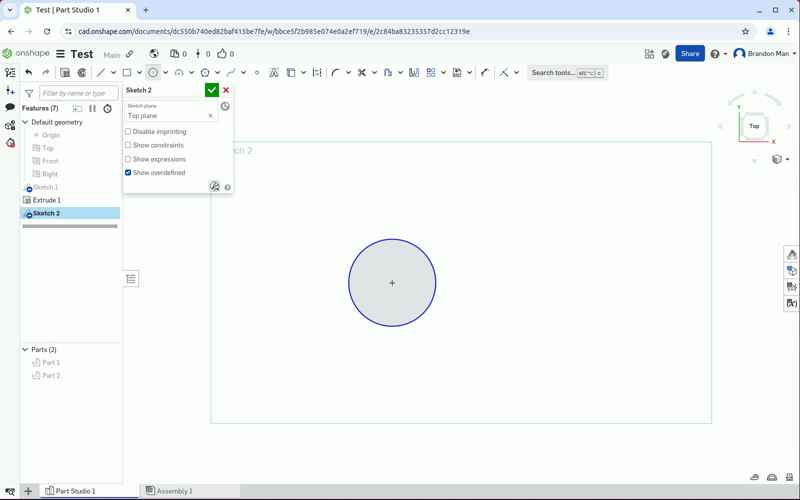
click(392, 282)
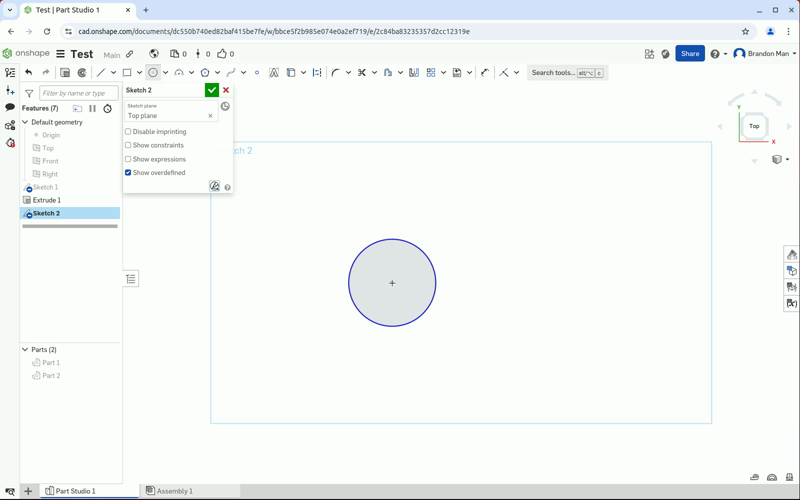
key_up(shift)
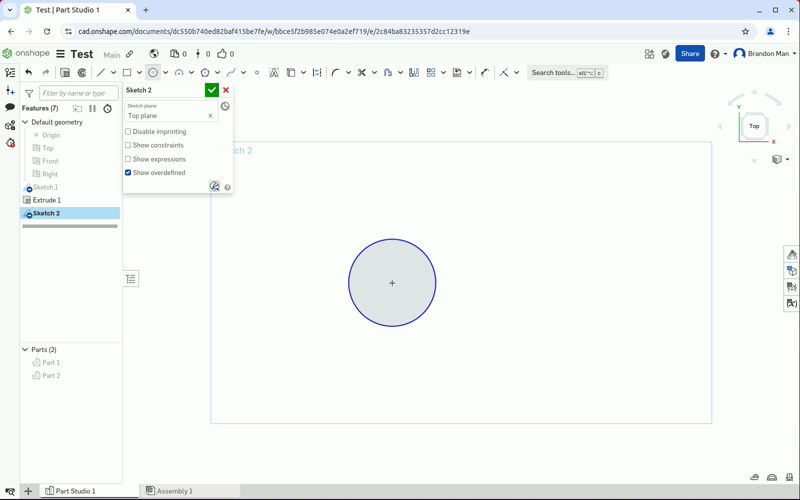
mouse_move(415, 282)
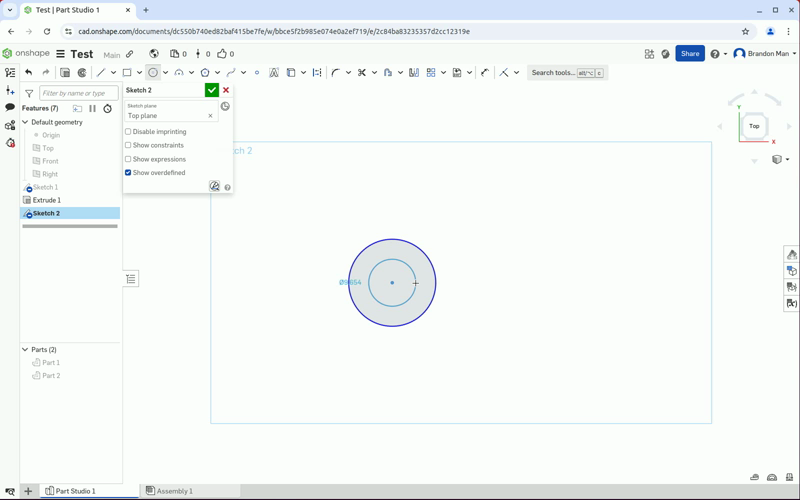
click(415, 282)
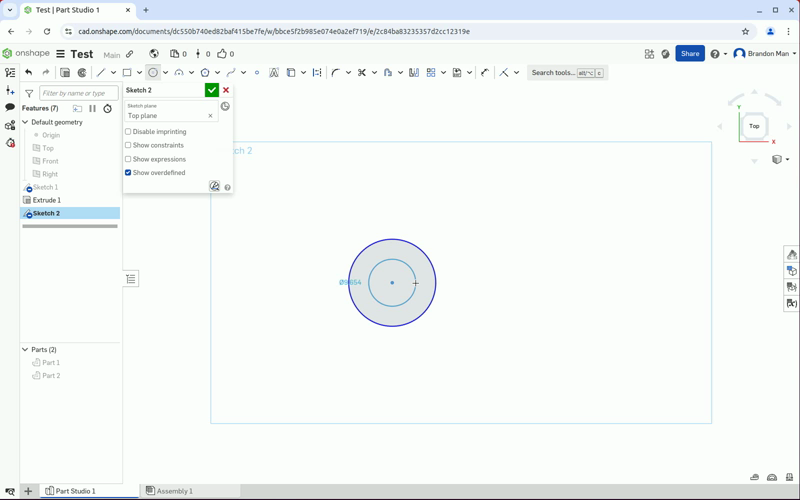
key(esc)
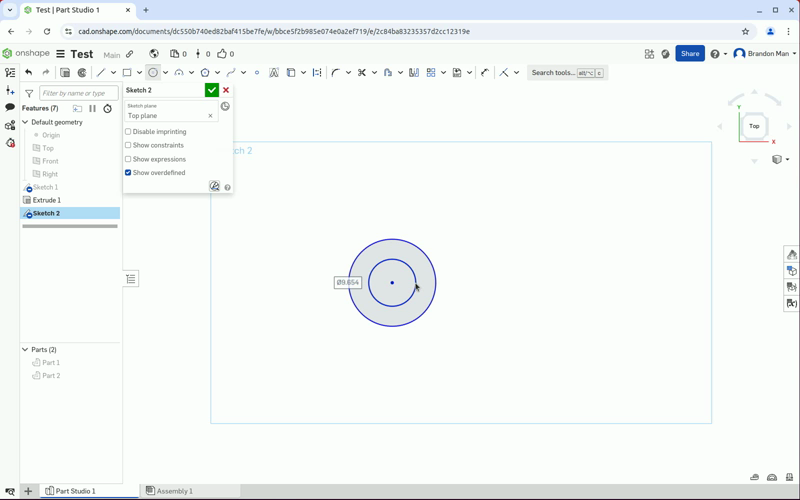
mouse_move(402, 317)
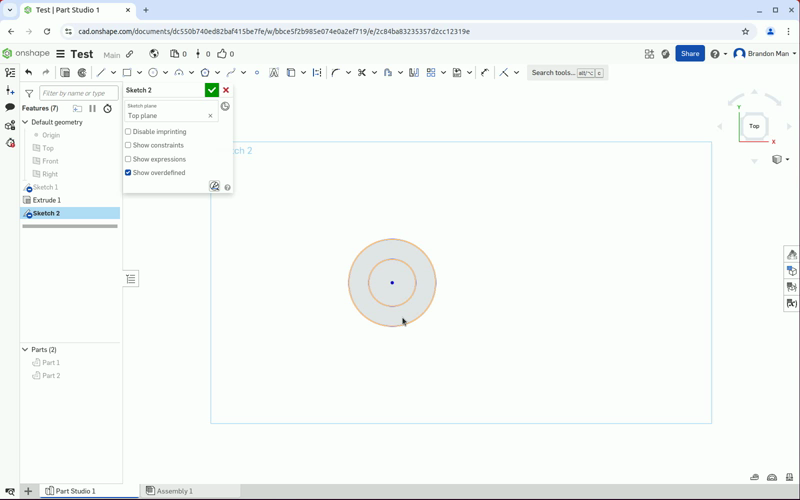
click(402, 317)
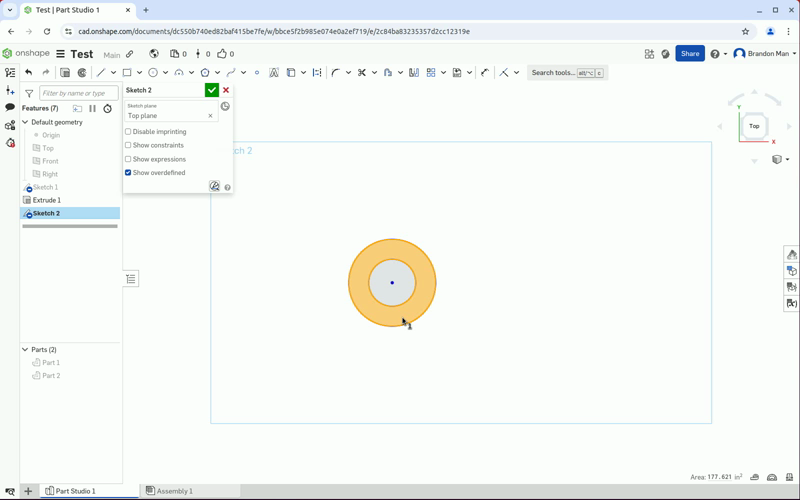
mouse_move(73, 352)
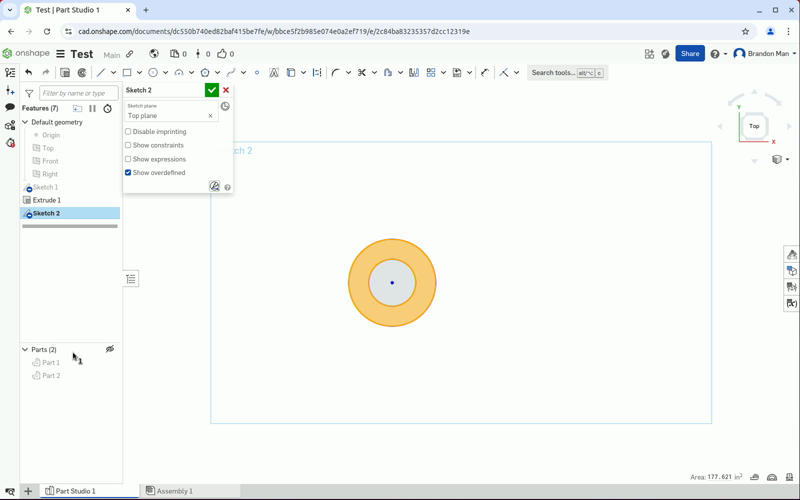
key(shift+y)
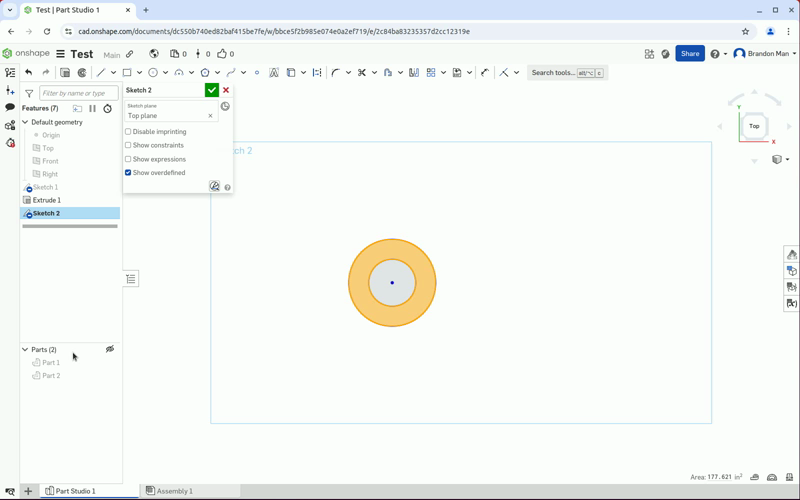
key(shift+e)
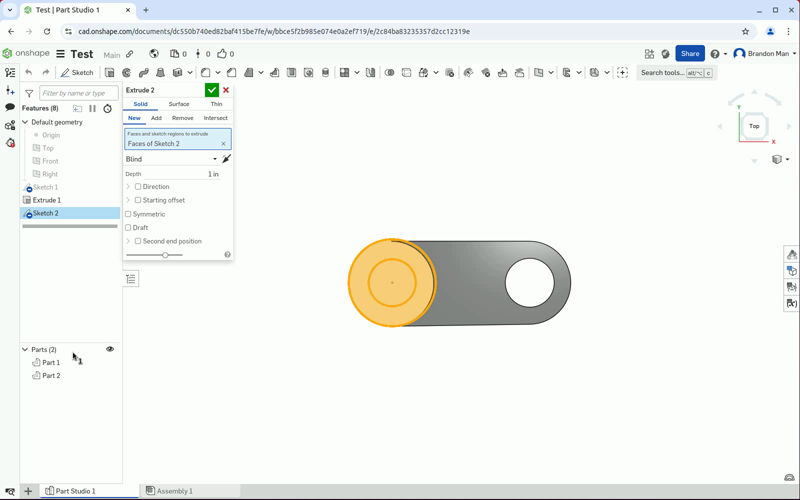
mouse_move(143, 106)
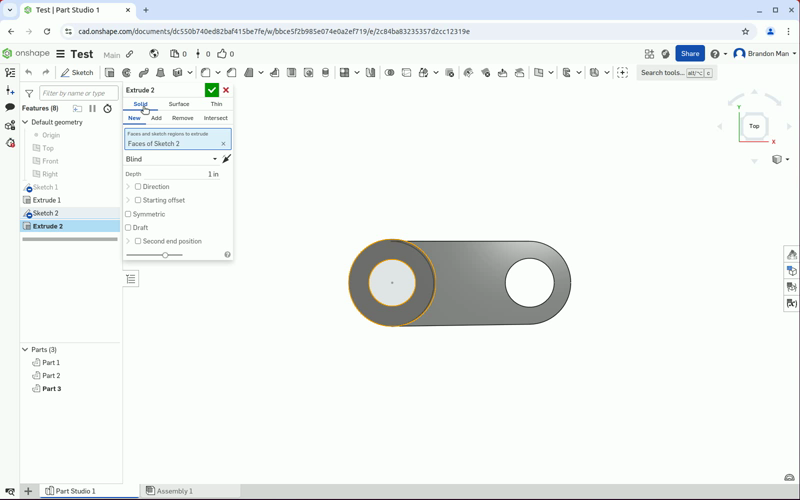
click(143, 106)
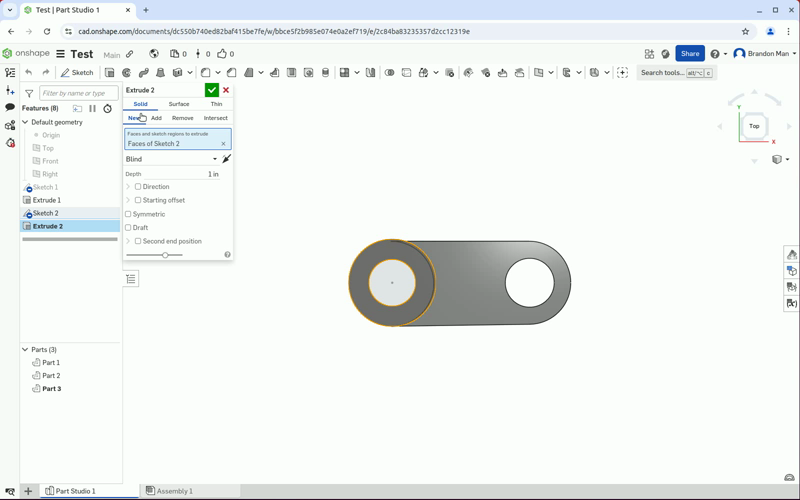
mouse_move(137, 120)
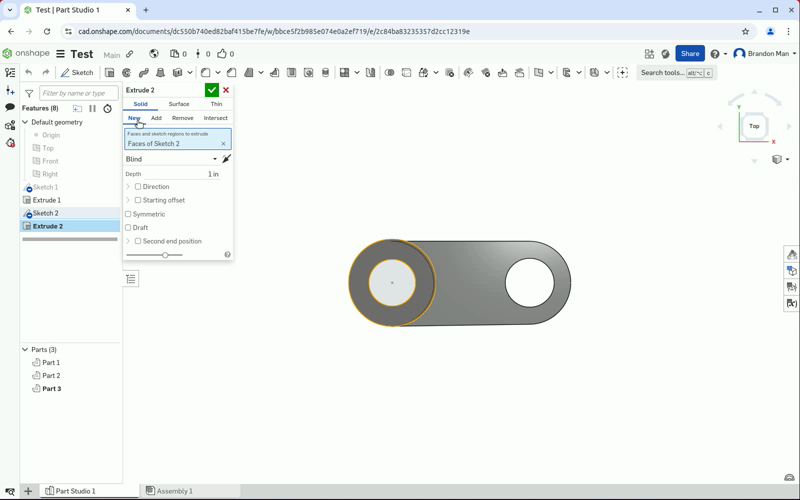
click(137, 120)
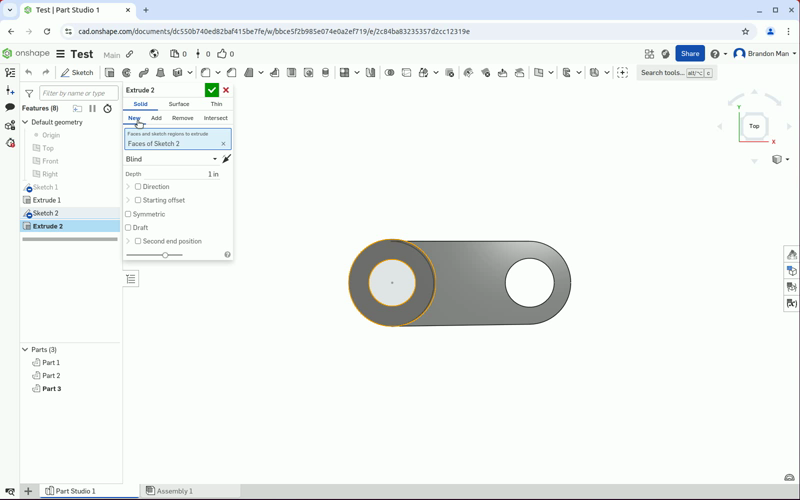
key(tab, 4)
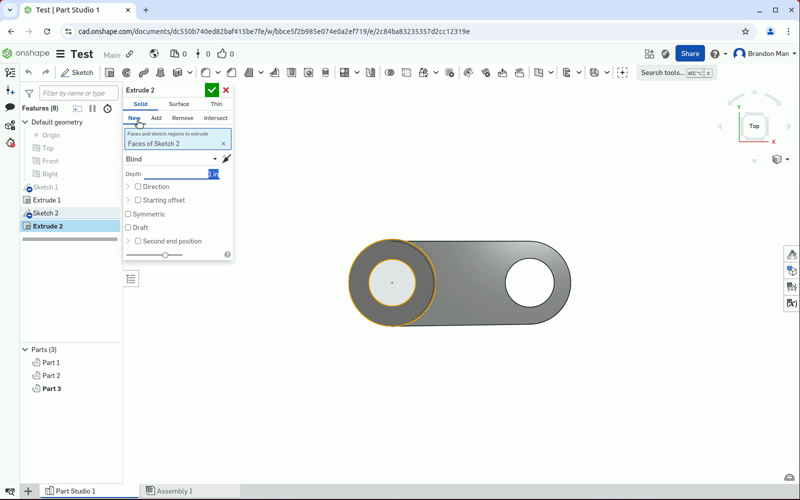
text(15.646)
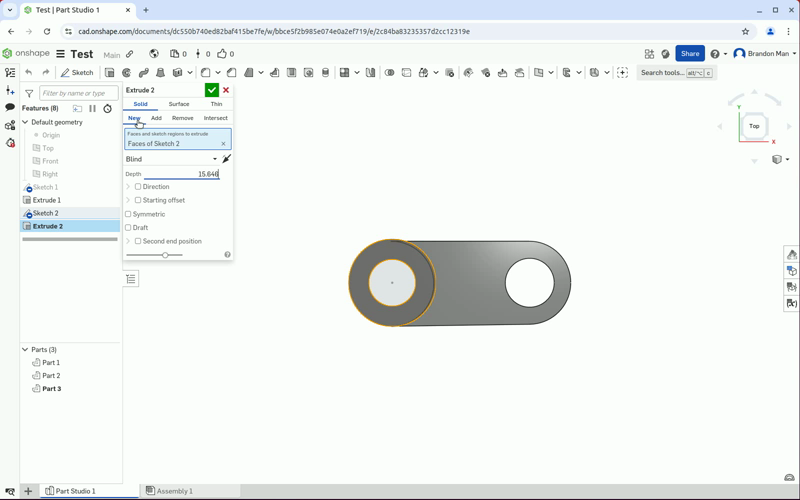
key(enter)
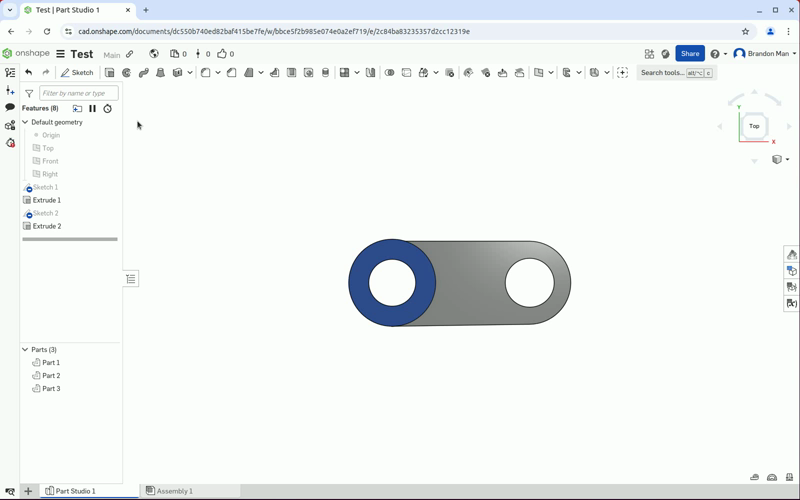
key(shift+h)
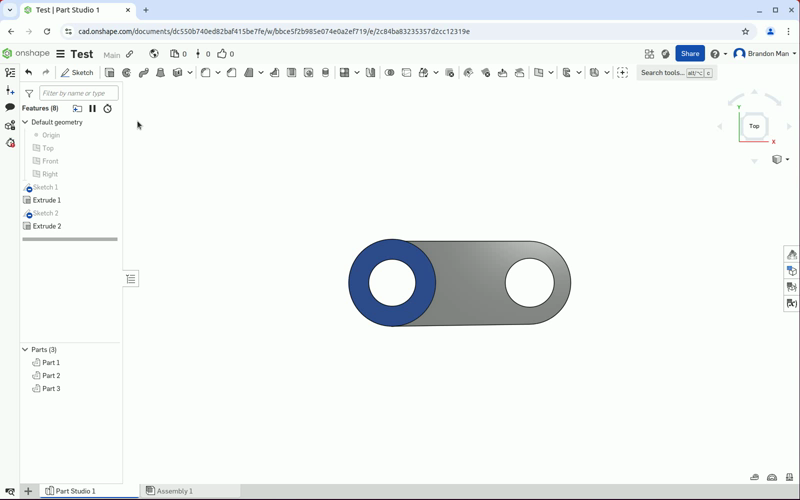
key(shift+h)
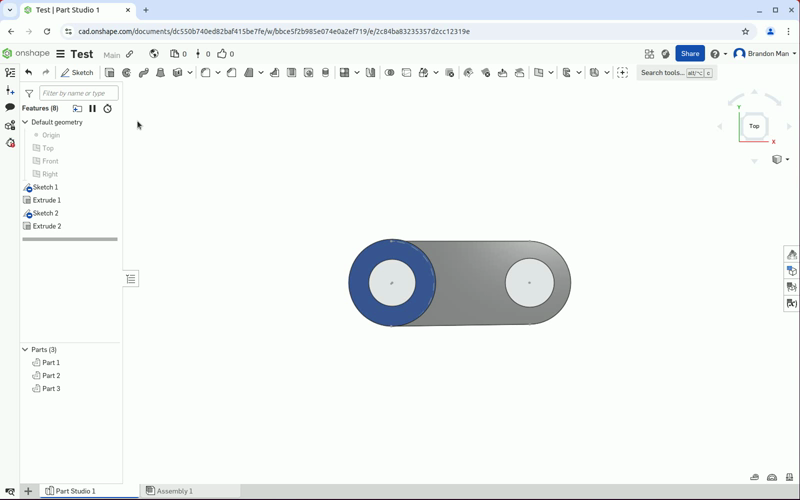
key(shift+7)
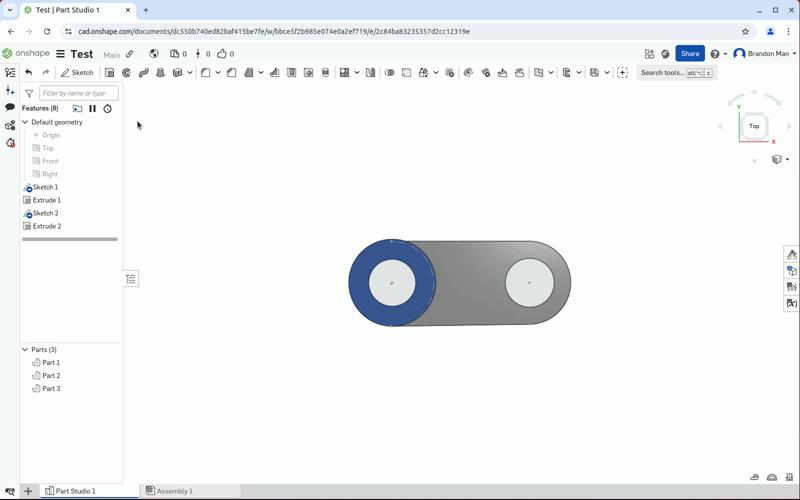
key(up, 3)
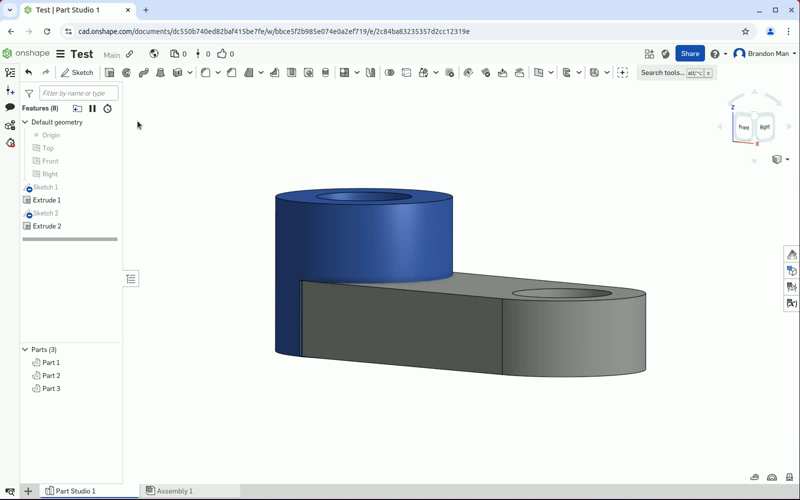
key(left, 3)
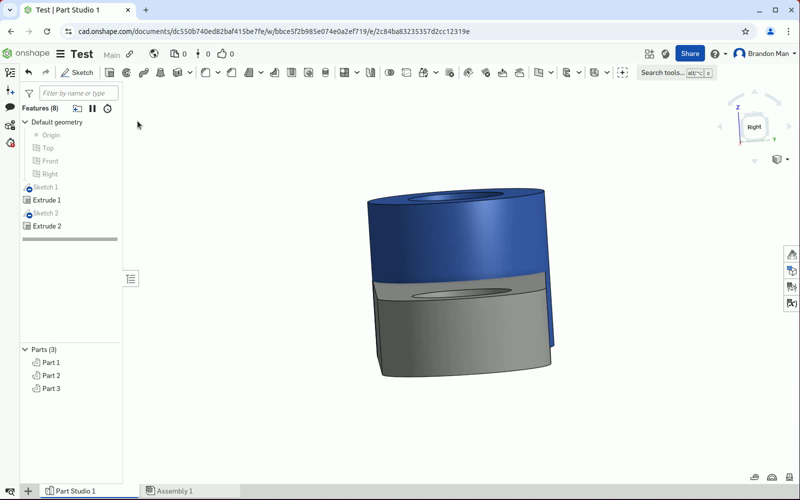
key(right, 3)
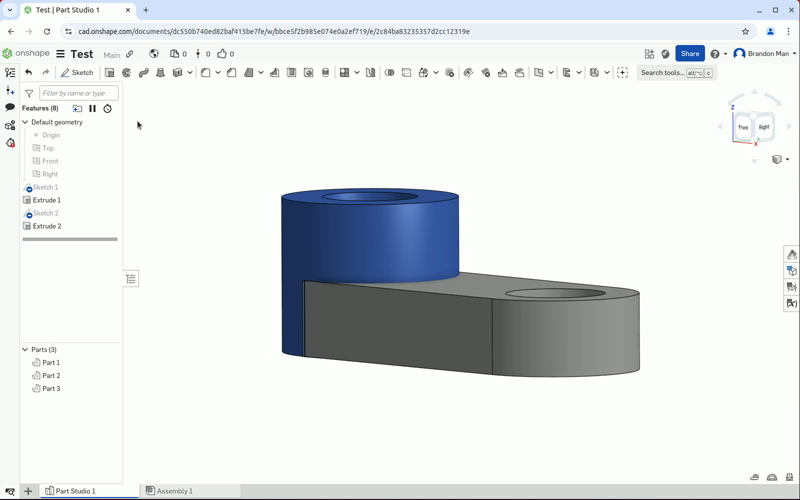
key(down, 3)
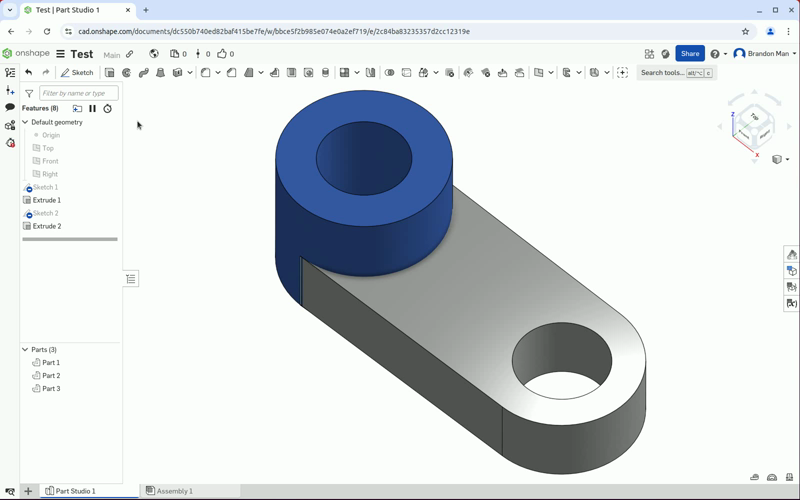
mouse_move(73, 189)
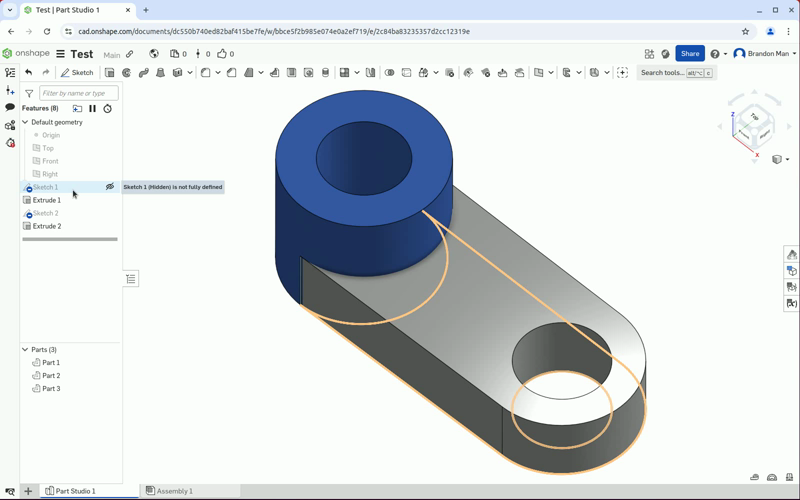
click(73, 189)